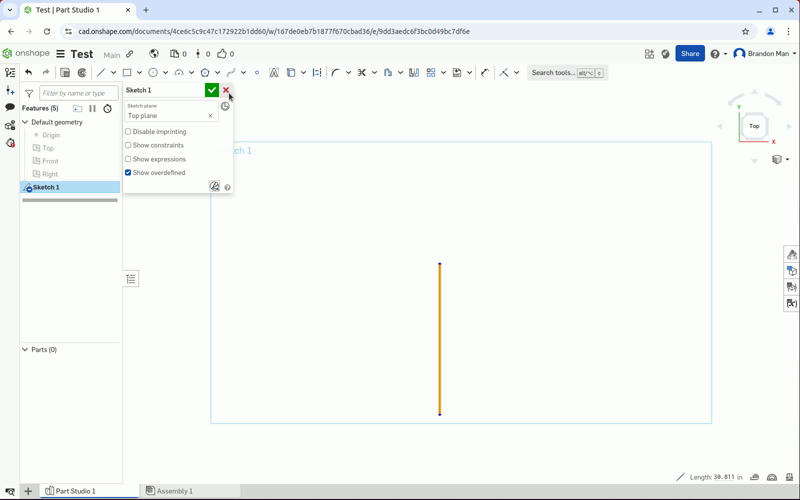
key(shift+h)
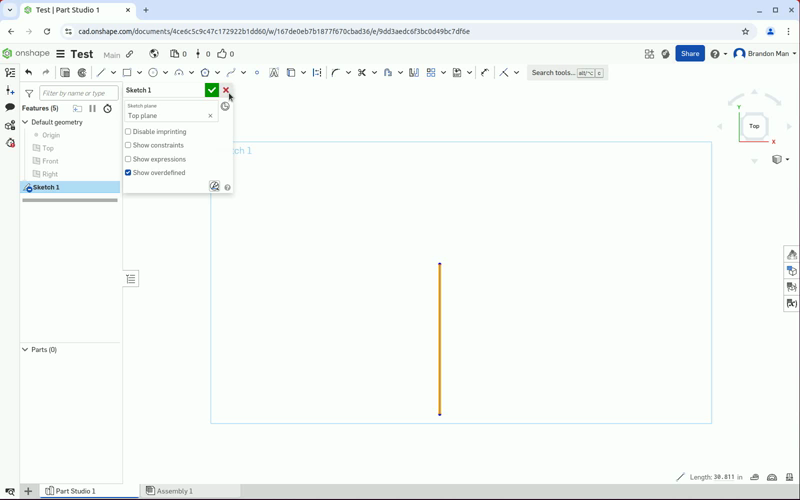
key(shift+s)
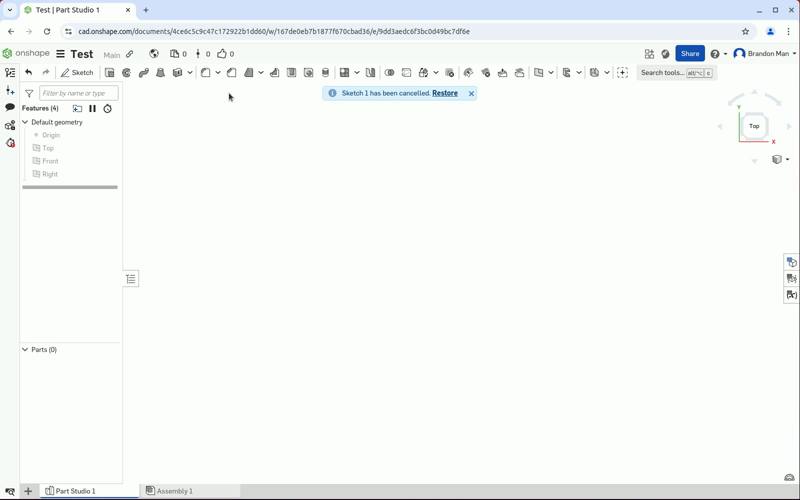
mouse_move(73, 150)
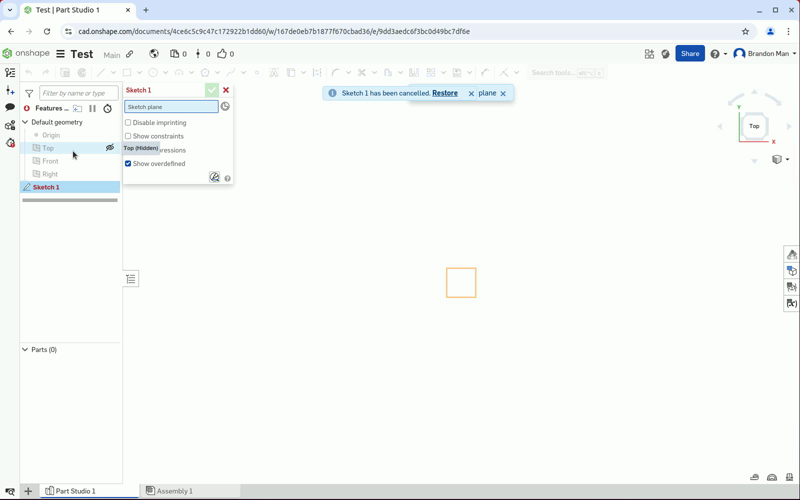
click(73, 150)
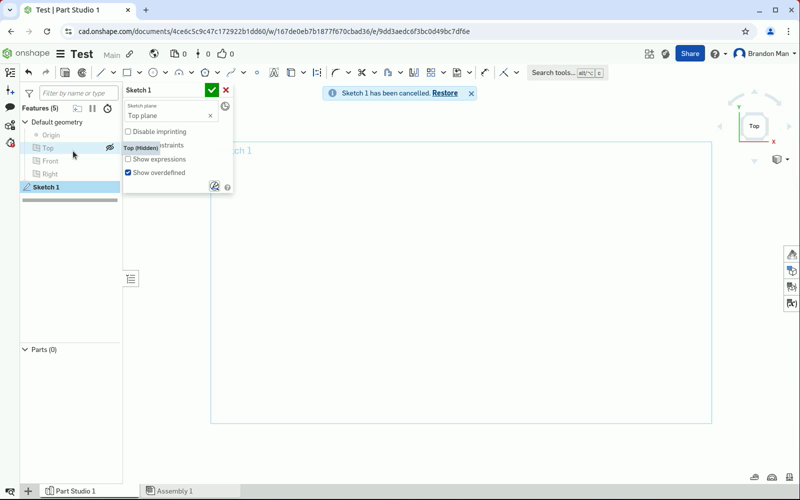
mouse_move(73, 352)
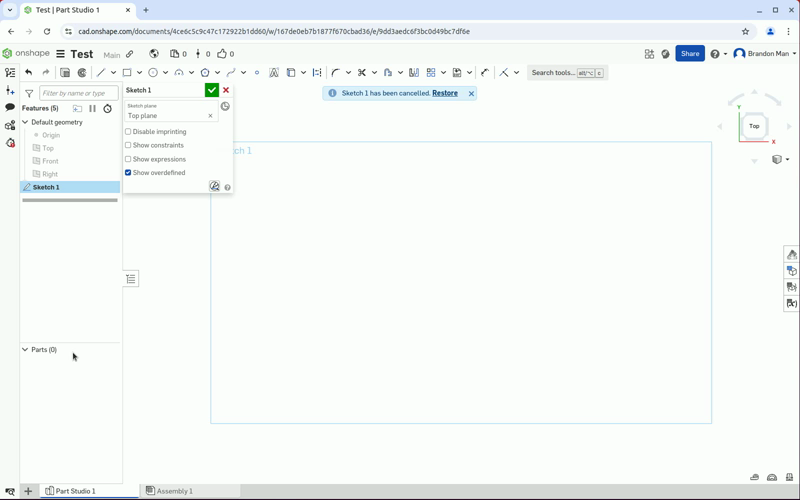
key(y)
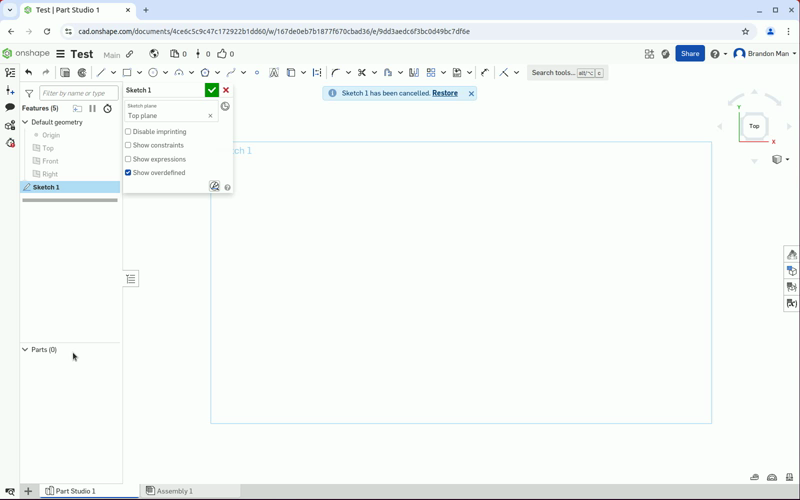
key(c)
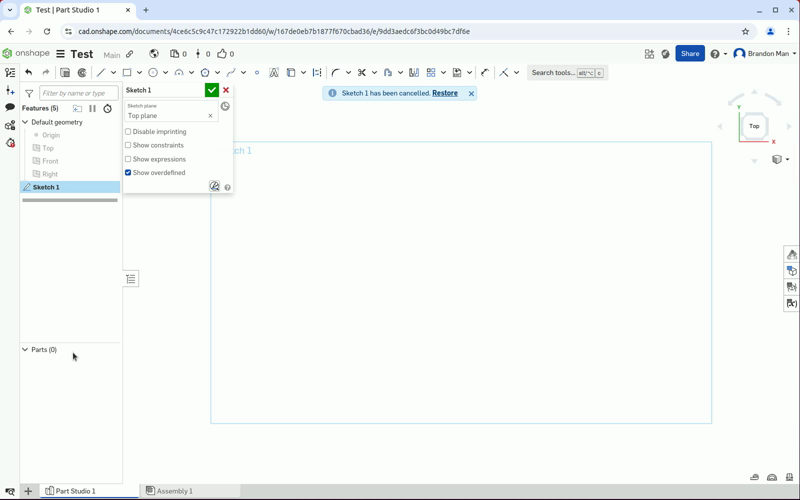
key_down(shift)
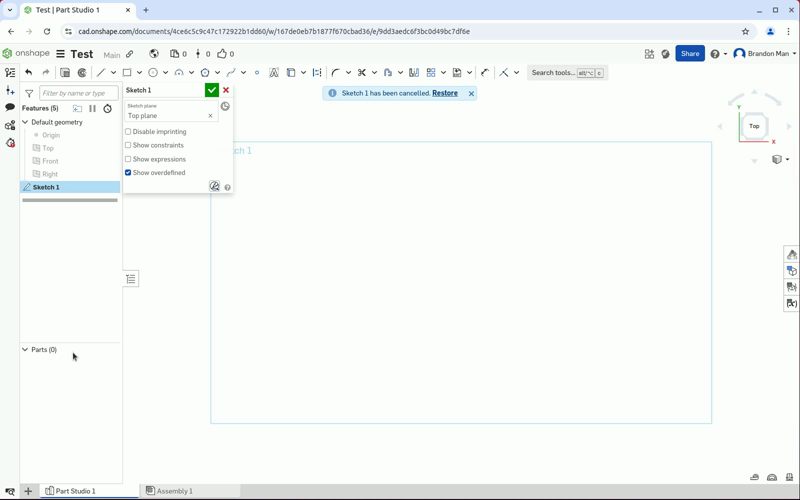
mouse_move(461, 282)
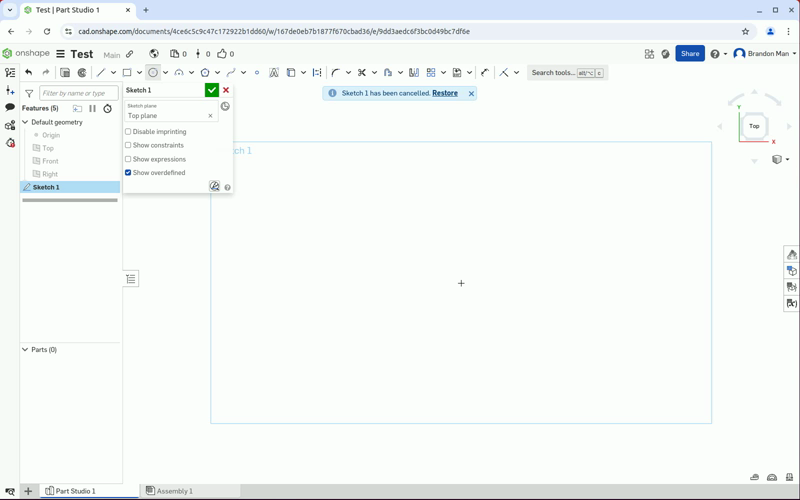
click(461, 282)
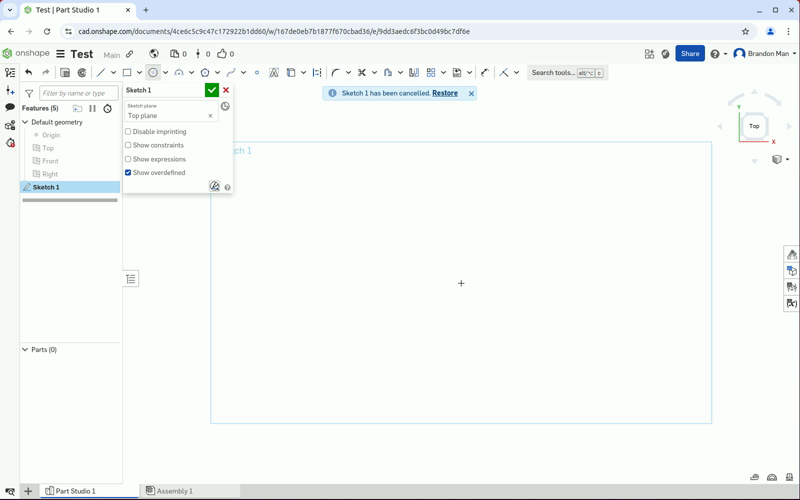
key_up(shift)
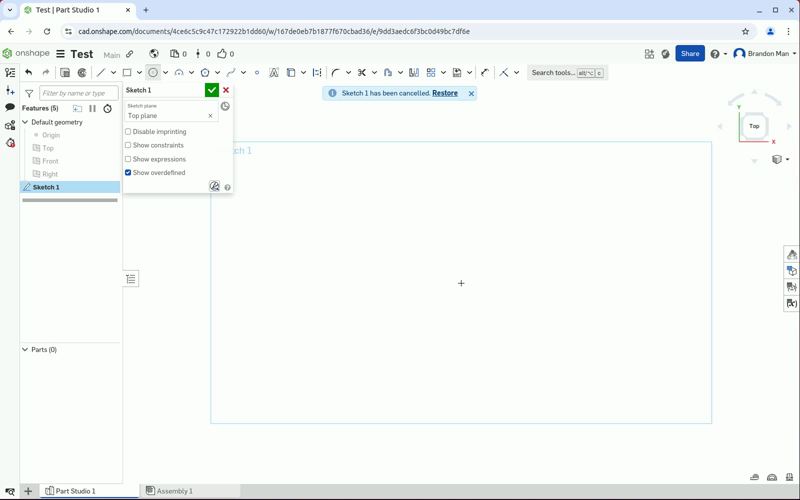
mouse_move(484, 282)
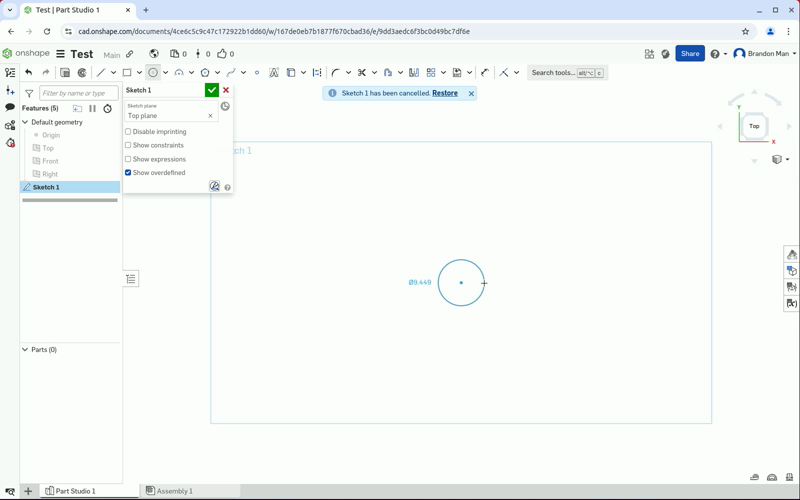
click(484, 282)
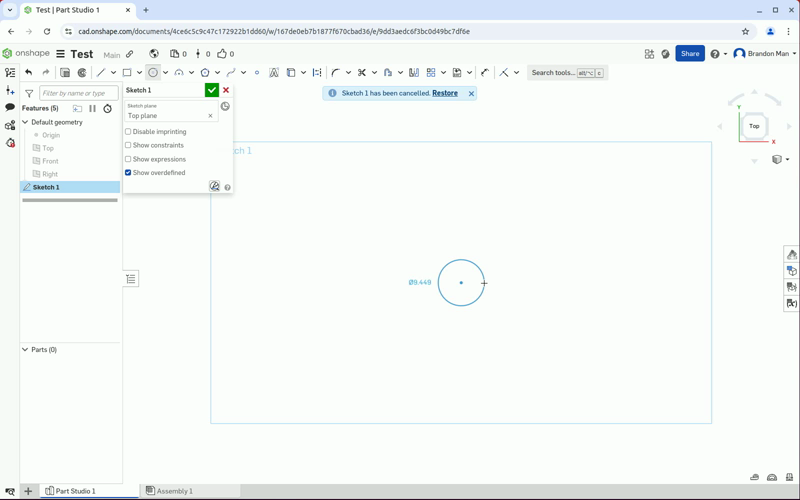
key(esc)
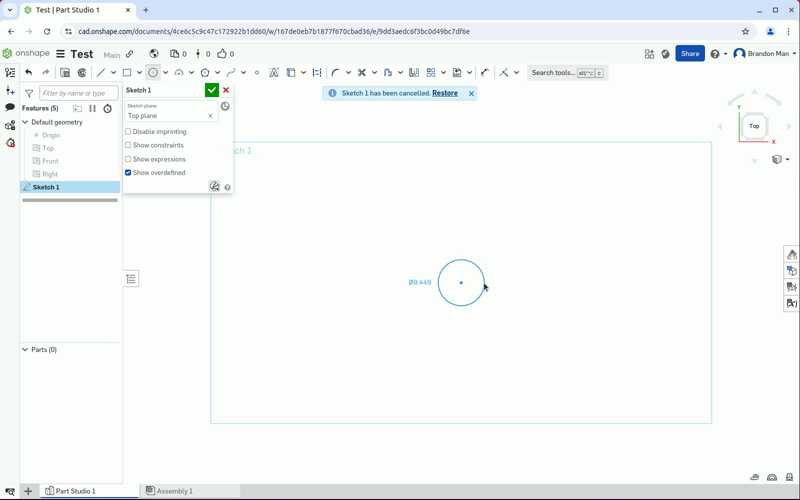
mouse_move(450, 294)
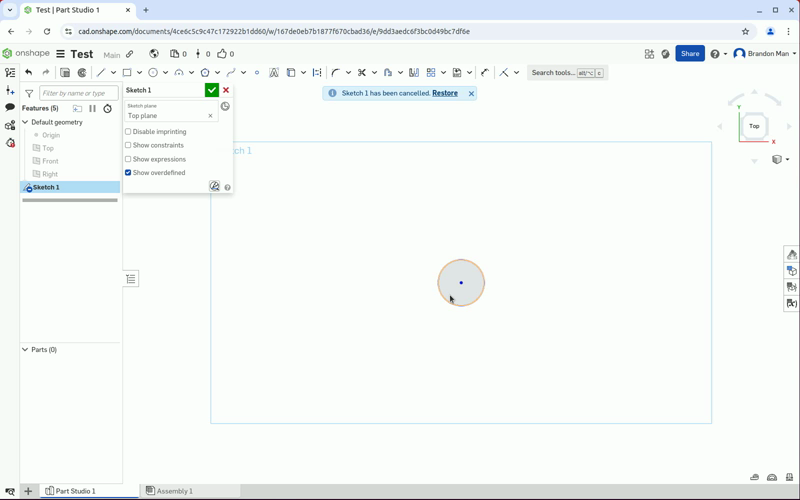
scroll(6)
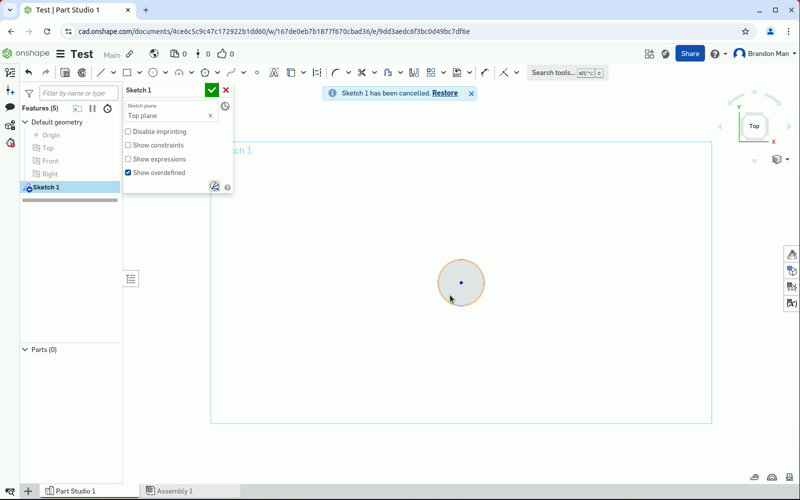
scroll(6)
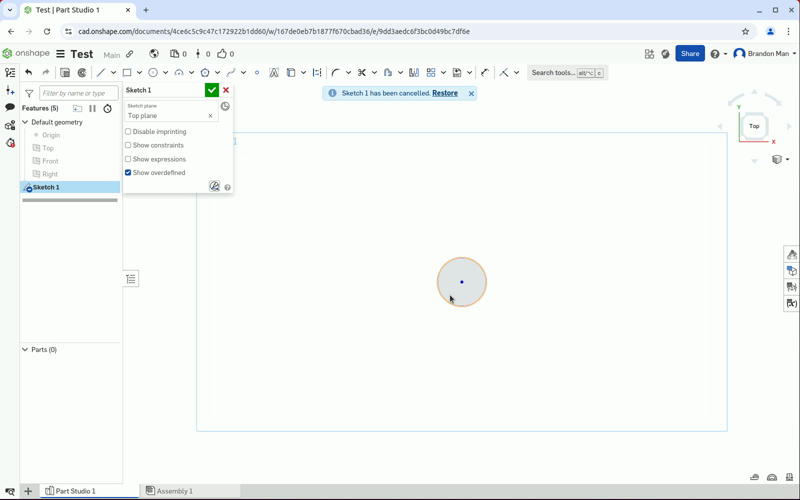
scroll(6)
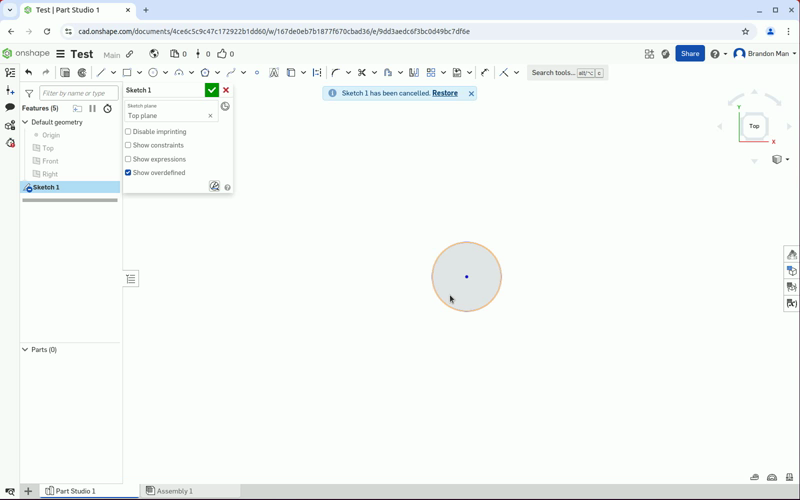
scroll(6)
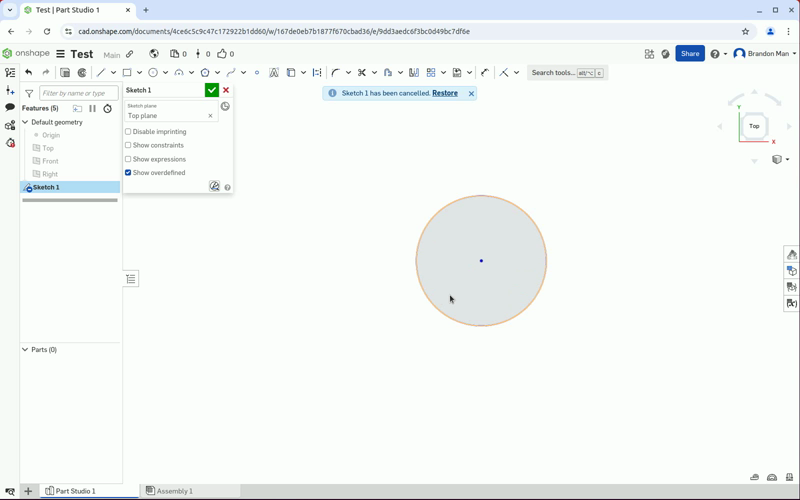
scroll(6)
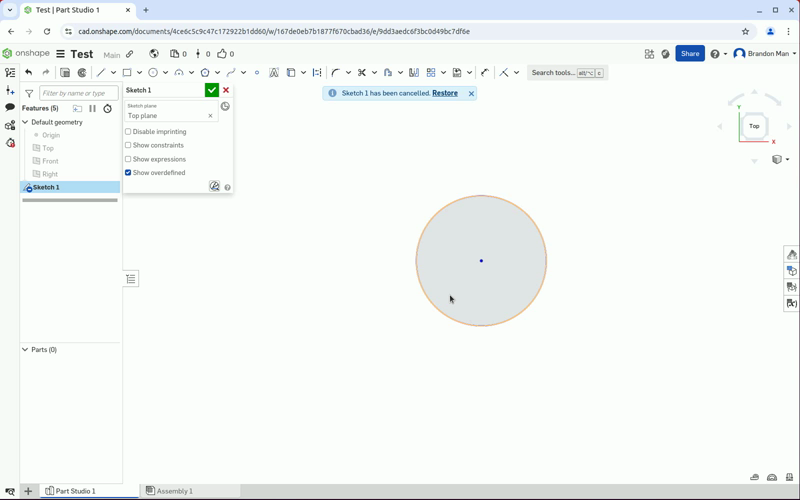
scroll(6)
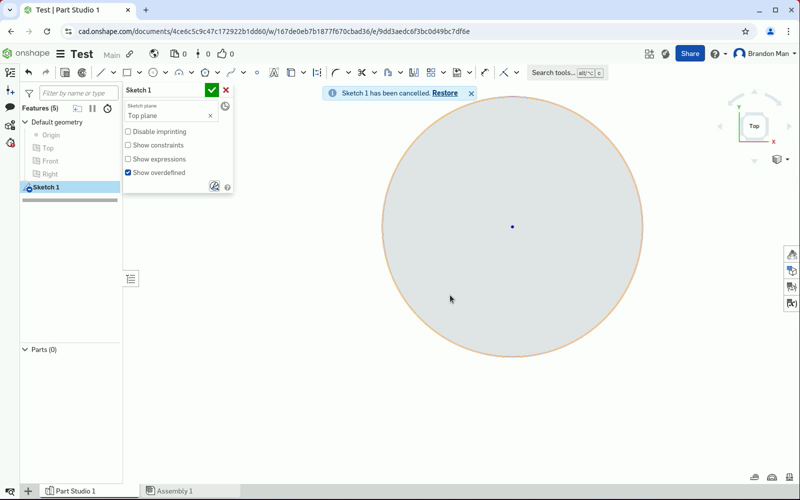
scroll(6)
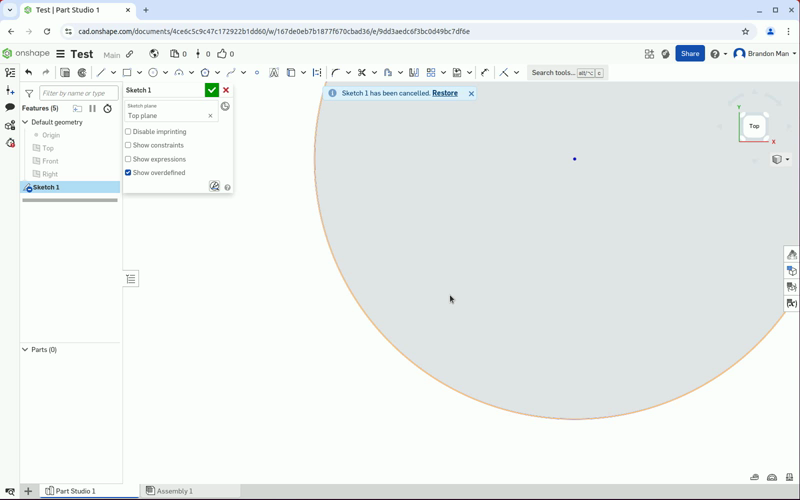
click(450, 294)
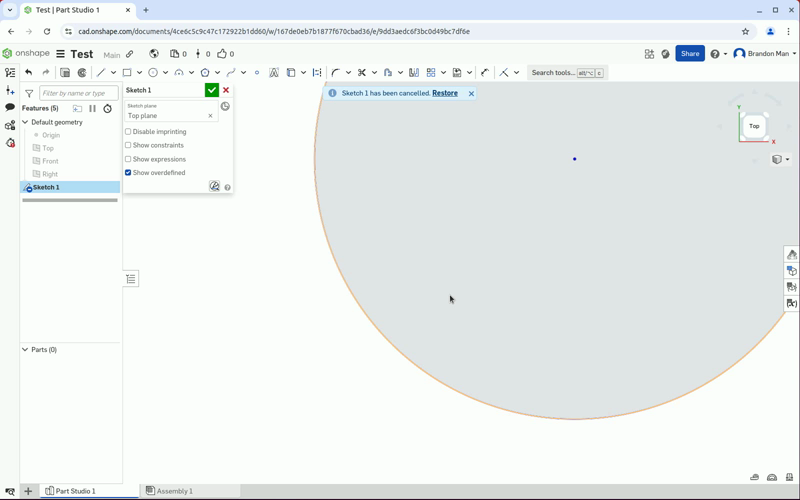
scroll(-6)
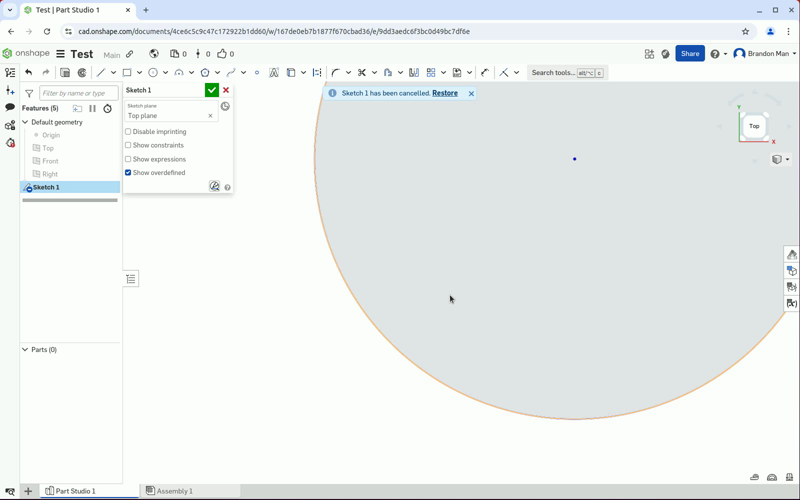
scroll(-6)
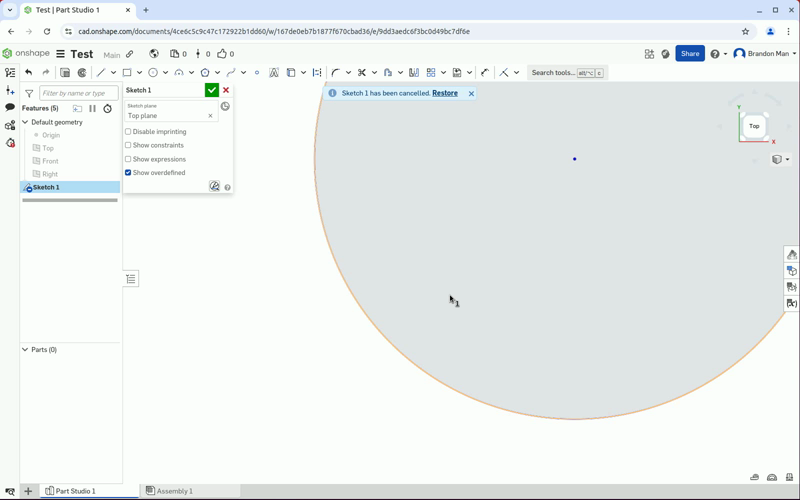
scroll(-6)
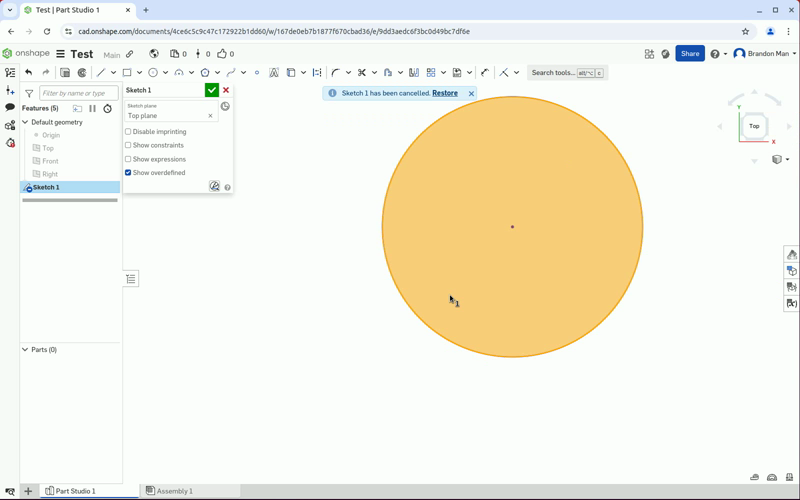
scroll(-6)
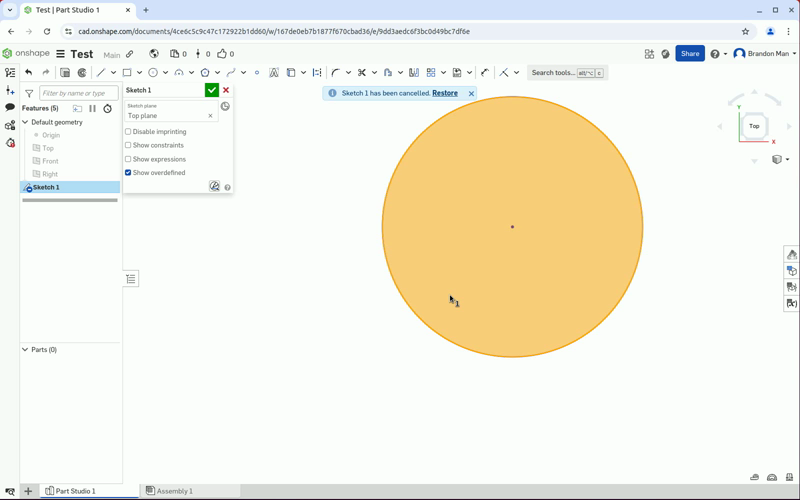
scroll(-6)
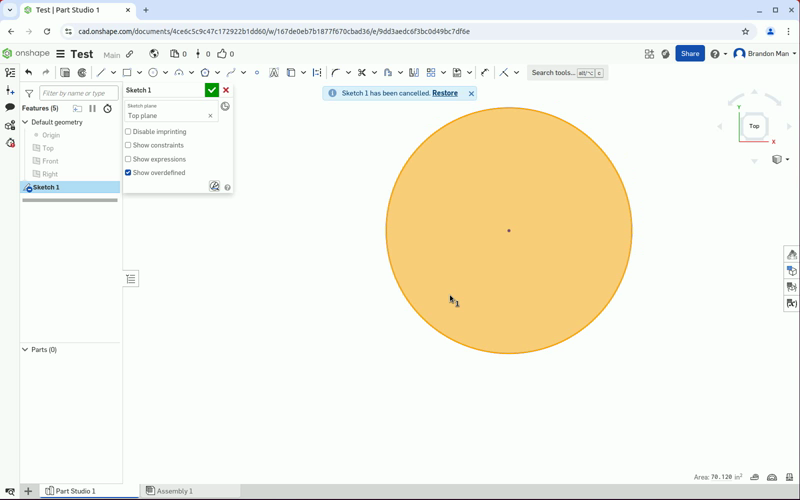
scroll(-6)
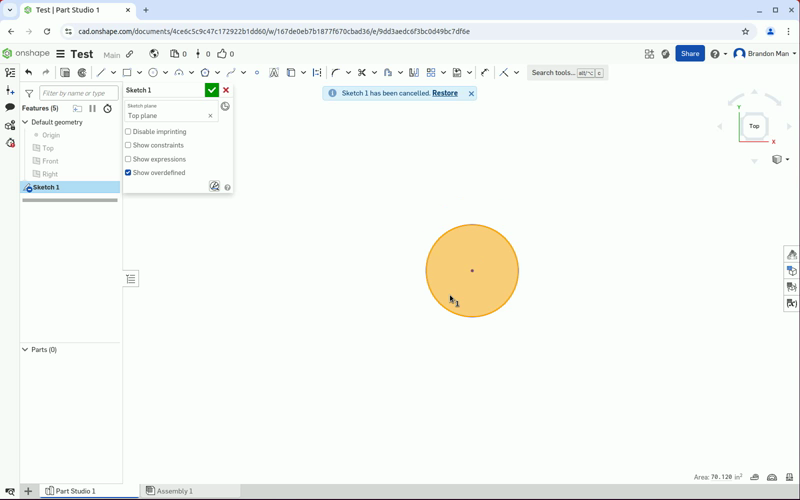
scroll(-6)
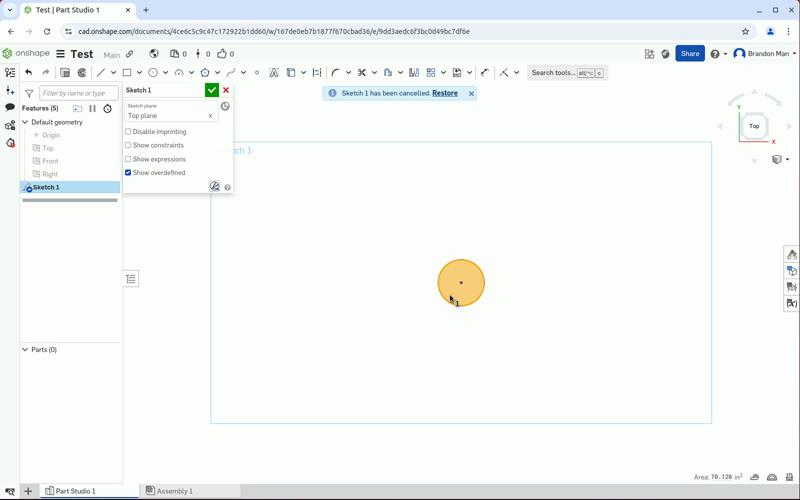
mouse_move(73, 352)
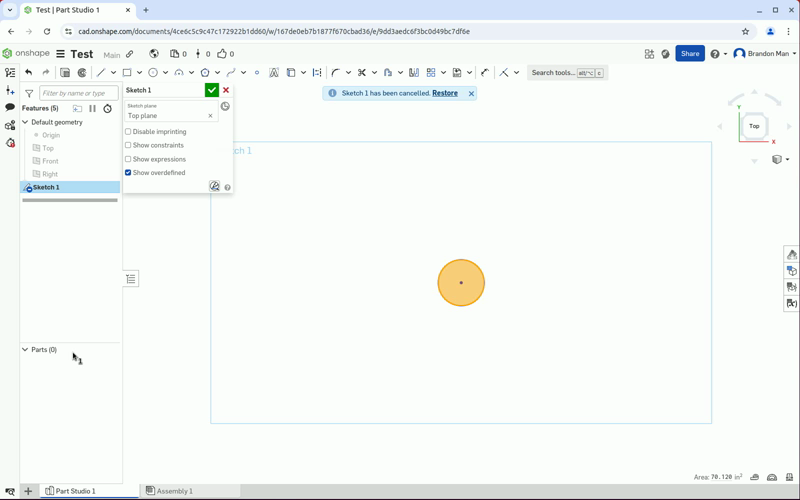
key(shift+y)
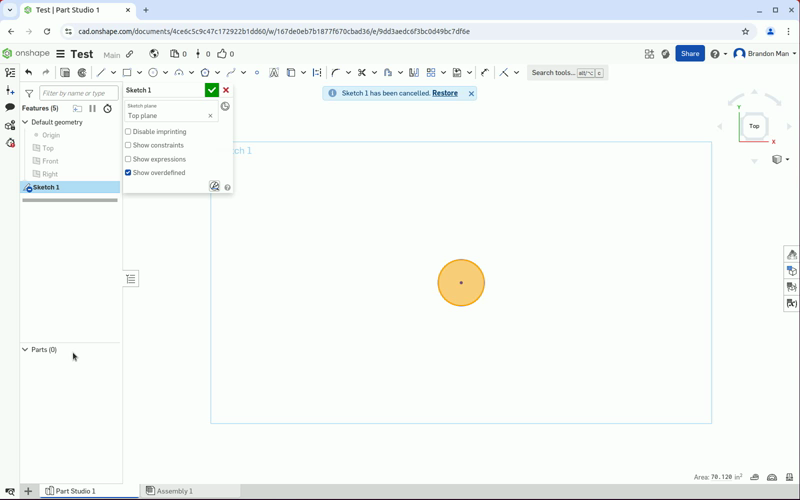
key(shift+e)
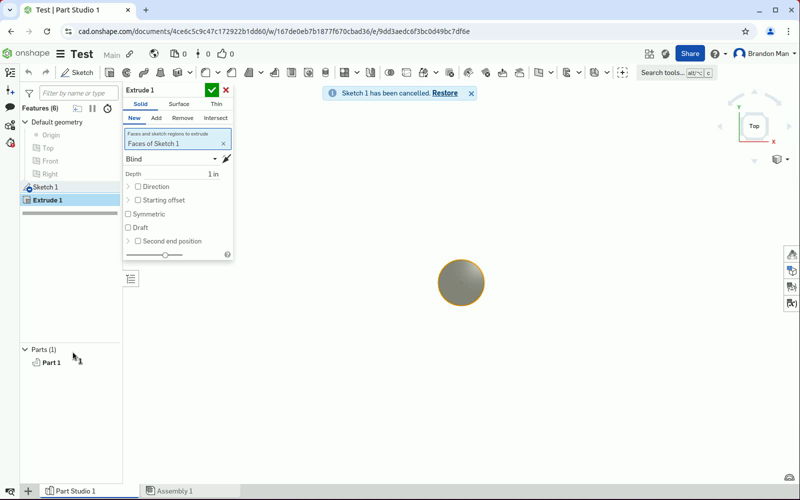
mouse_move(143, 106)
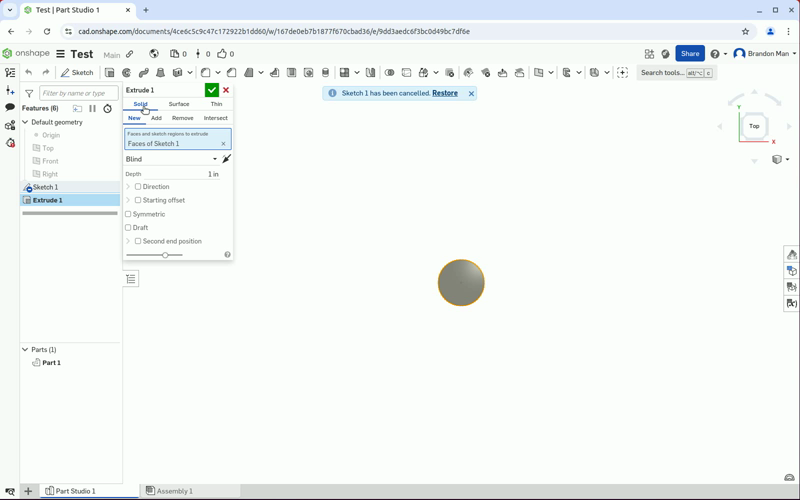
click(143, 106)
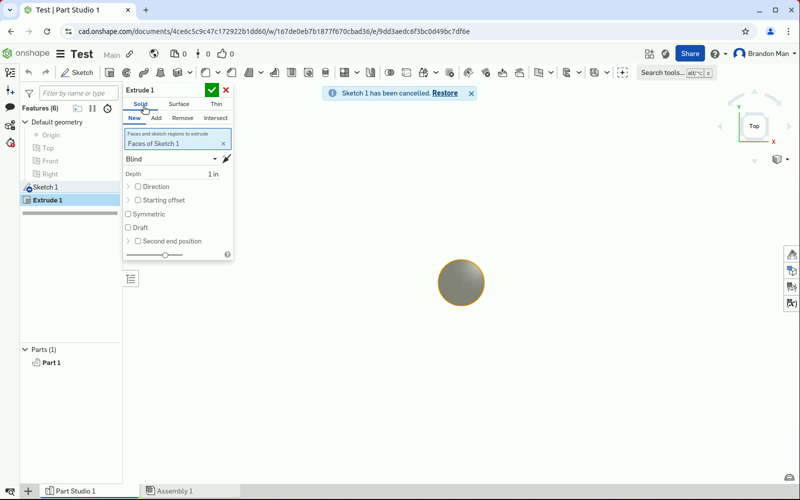
mouse_move(137, 120)
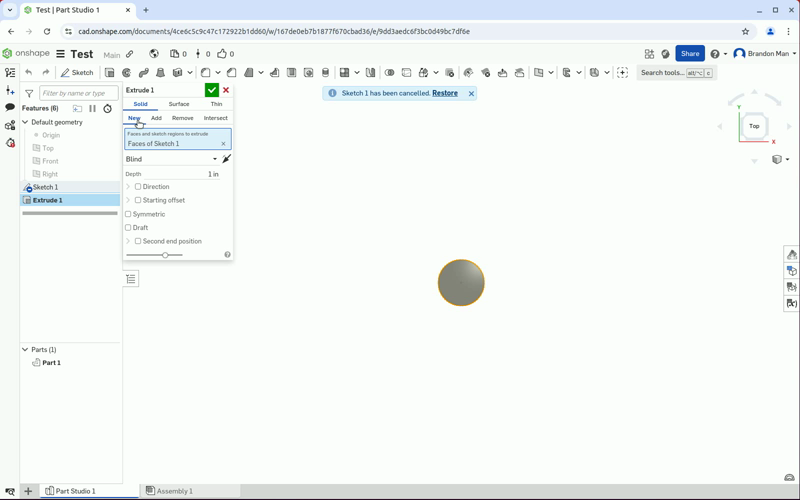
click(137, 120)
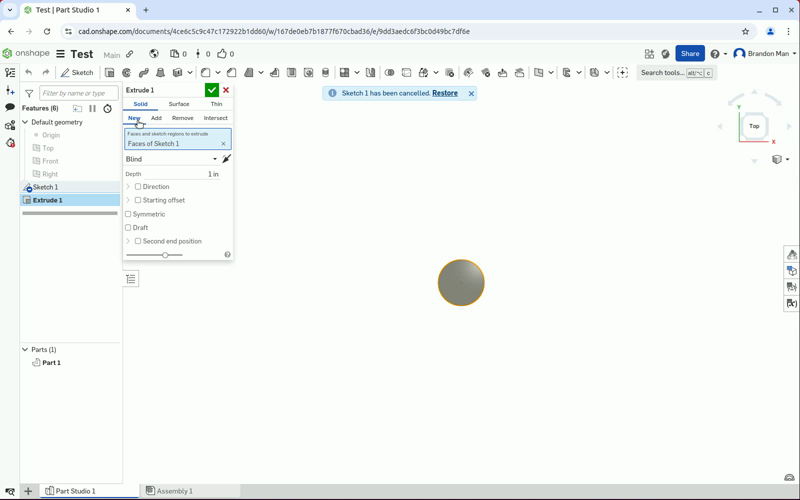
key(tab, 4)
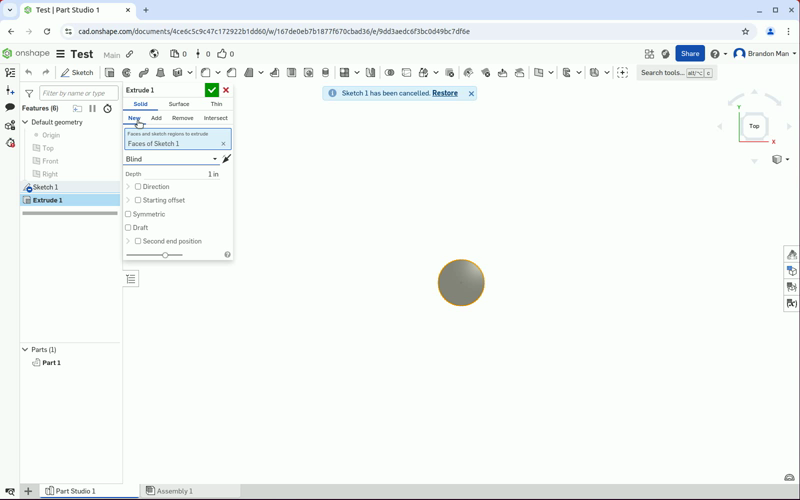
text(9.147)
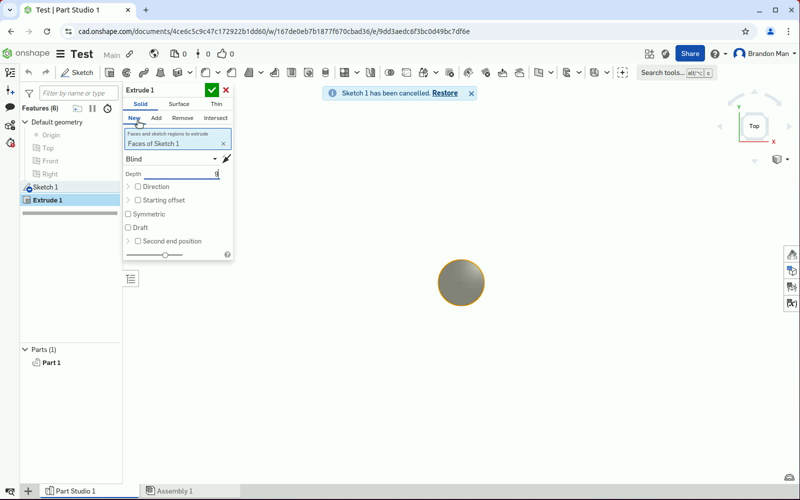
key(enter)
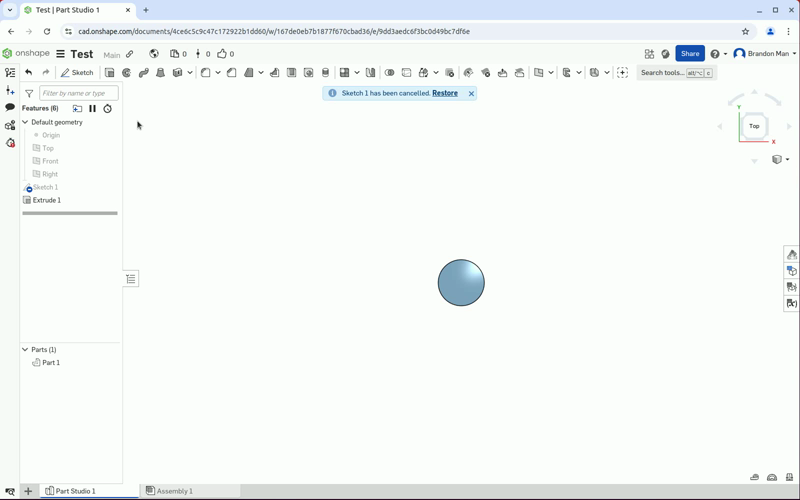
key(shift+h)
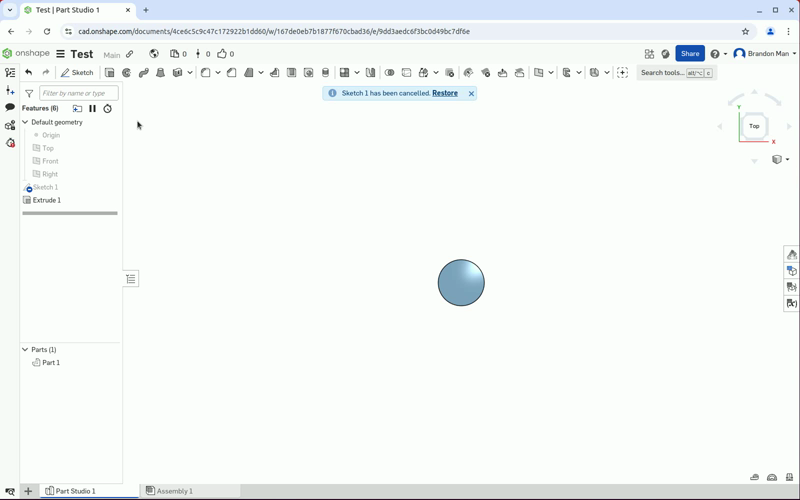
key(shift+h)
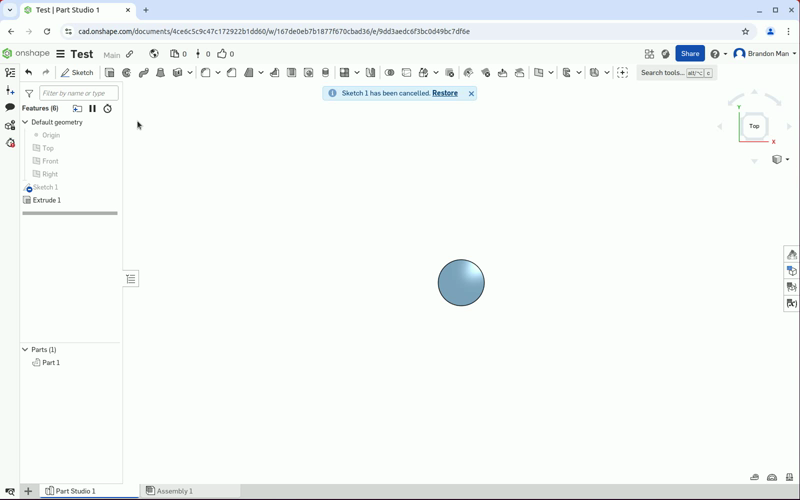
mouse_move(73, 189)
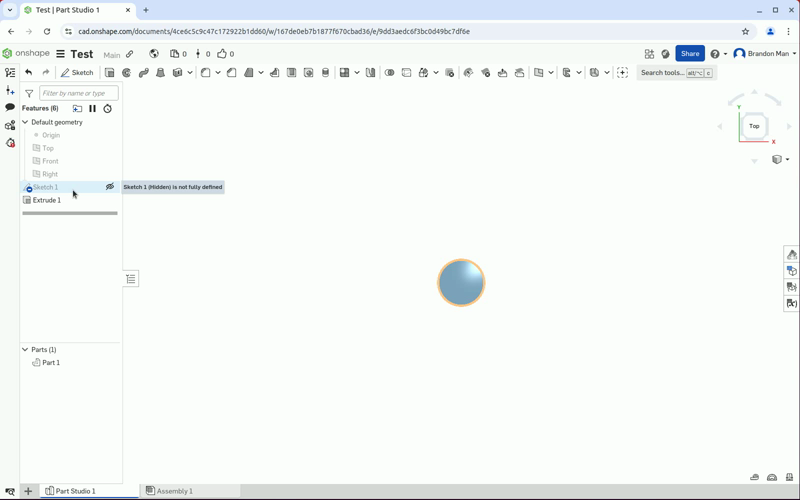
click(73, 189)
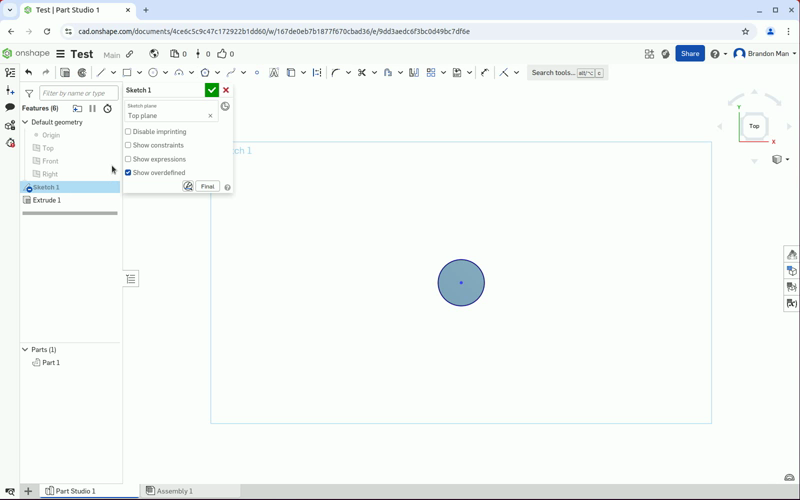
mouse_move(229, 92)
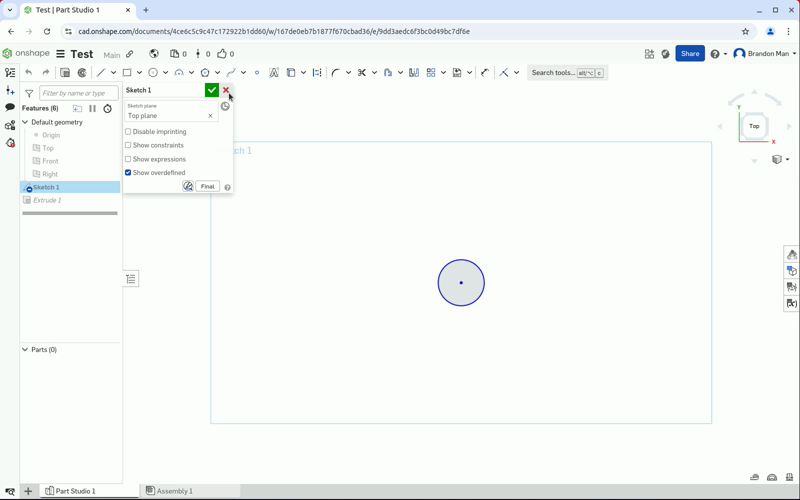
click(229, 92)
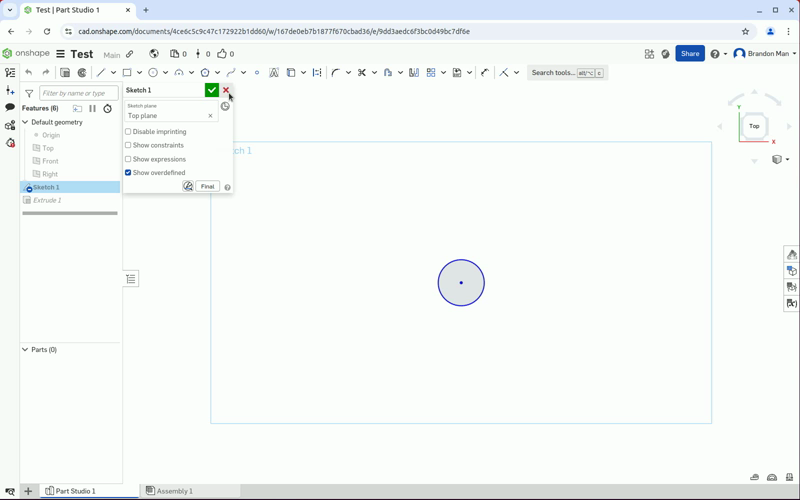
key(shift+s)
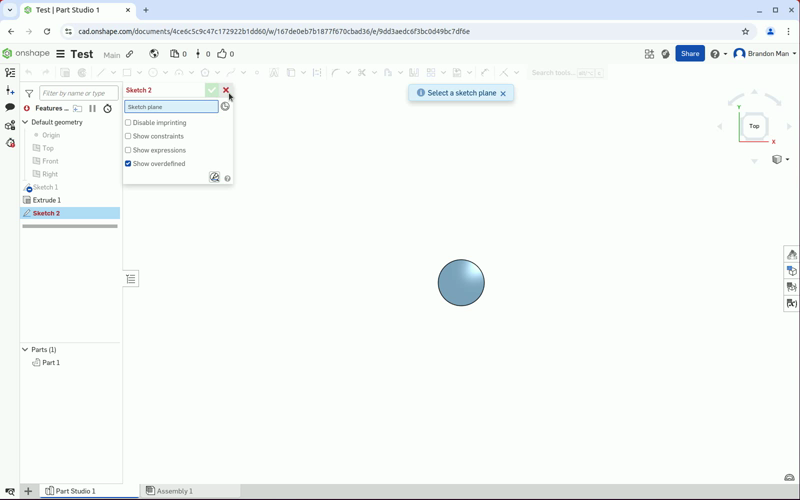
mouse_move(73, 150)
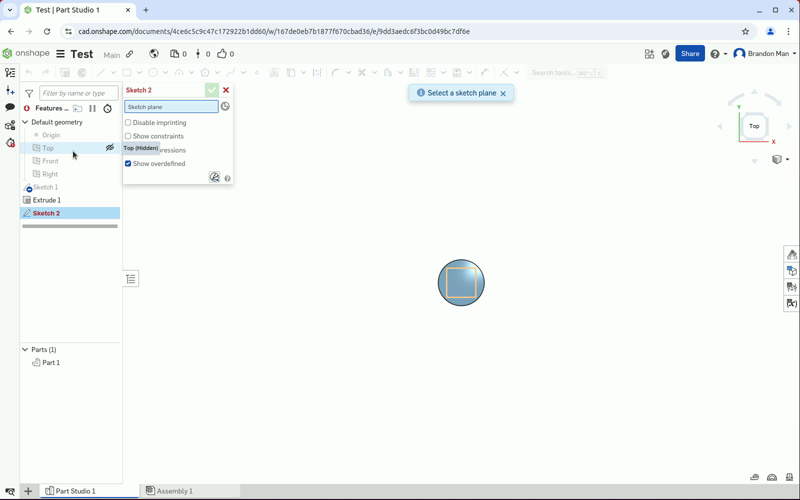
click(73, 150)
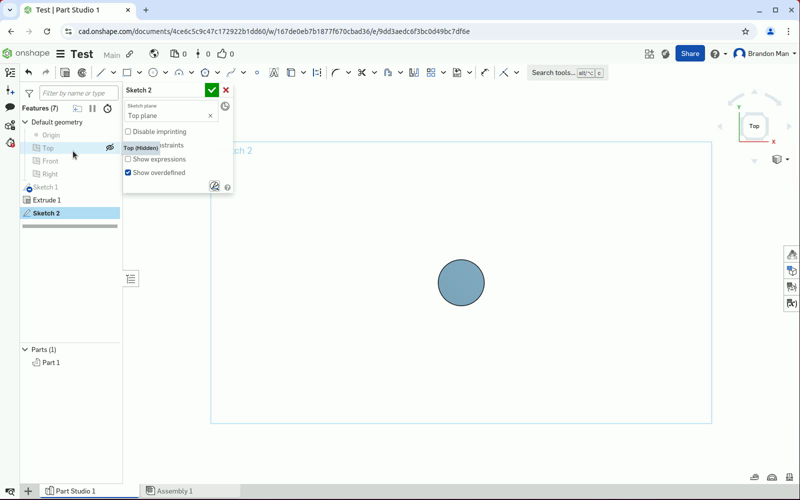
mouse_move(73, 352)
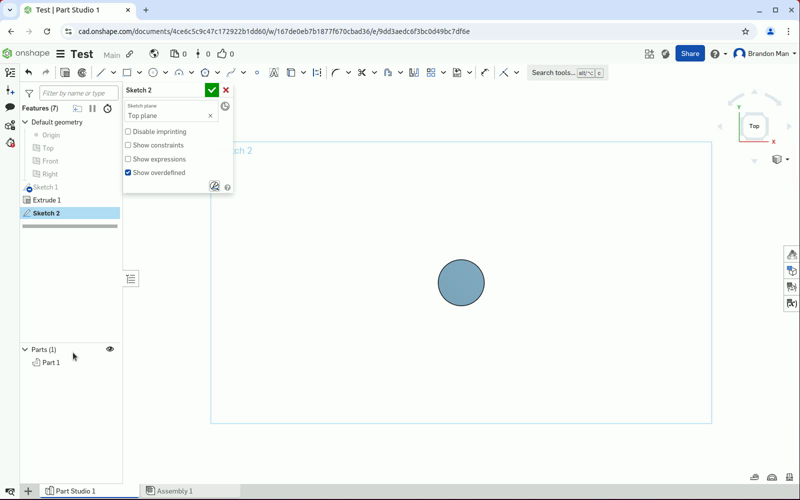
key(y)
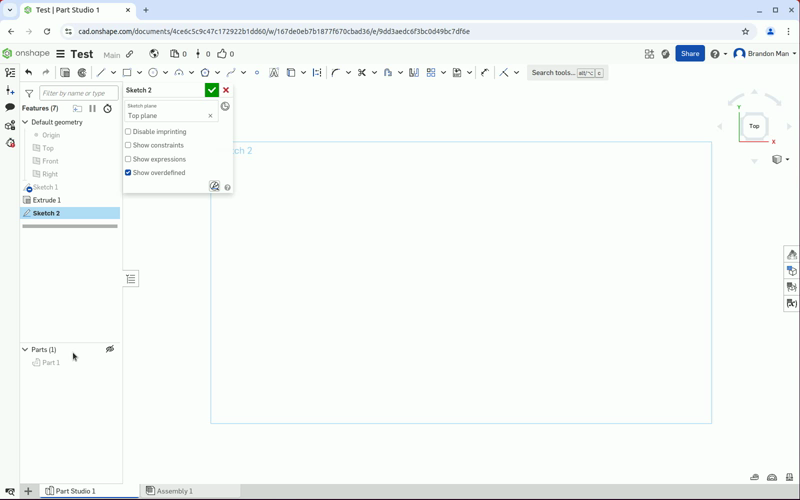
key(l)
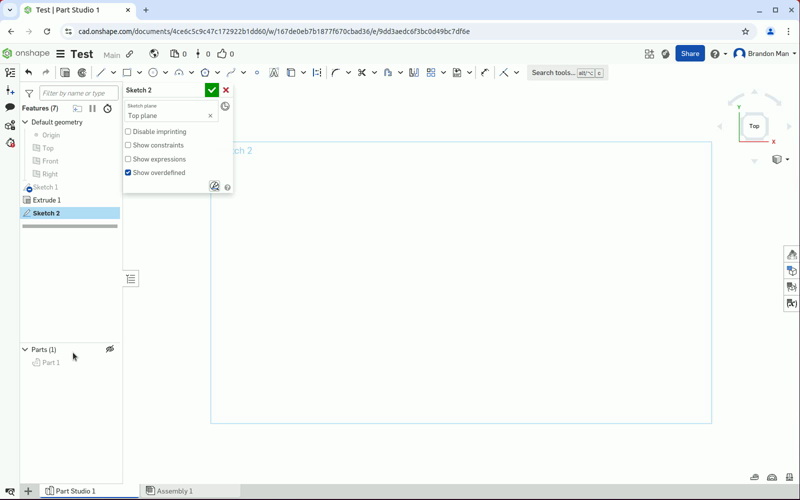
key_down(shift)
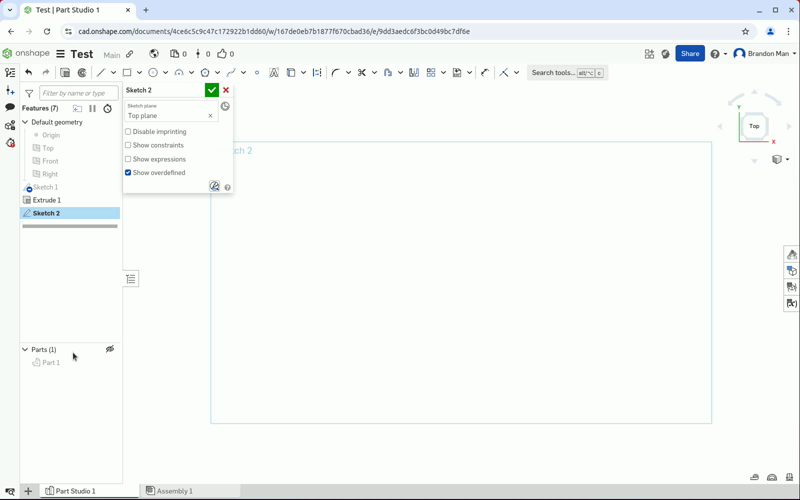
mouse_move(348, 239)
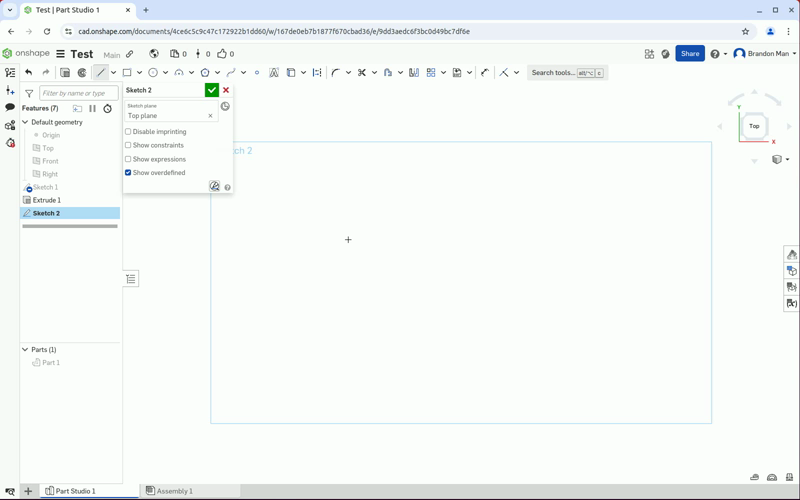
click(348, 239)
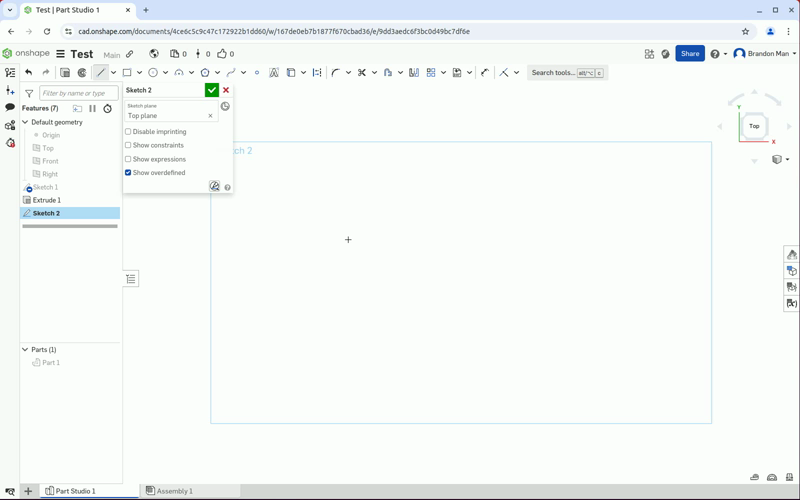
key_up(shift)
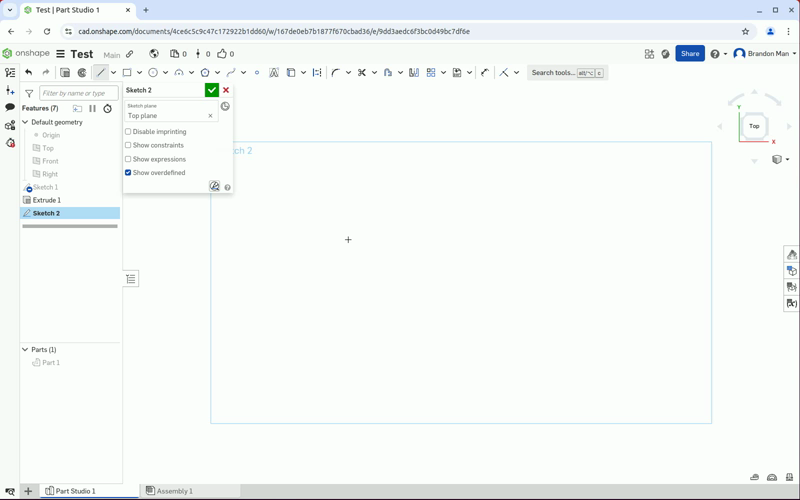
key_down(shift)
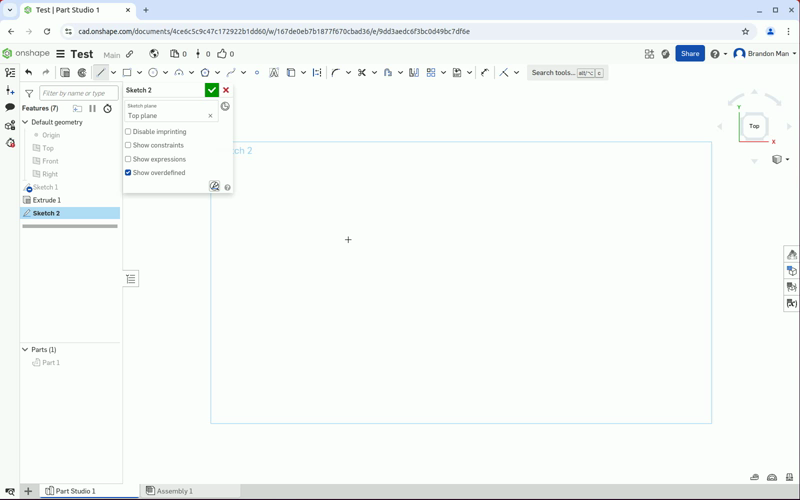
mouse_move(378, 239)
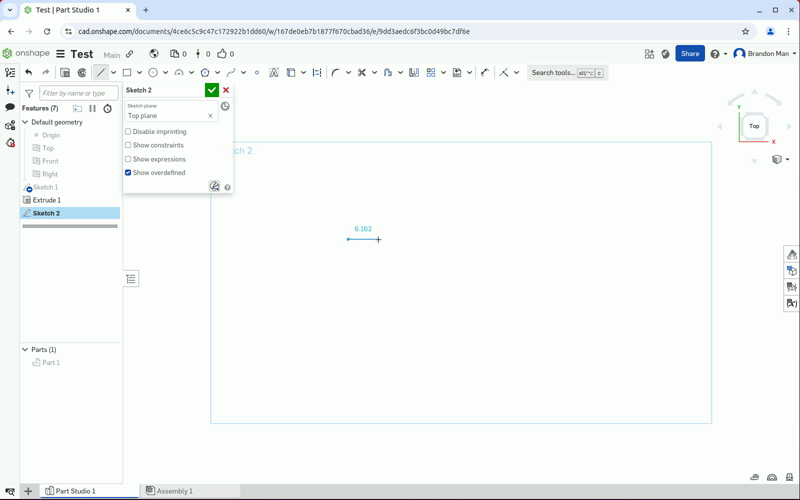
mouse_move(398, 239)
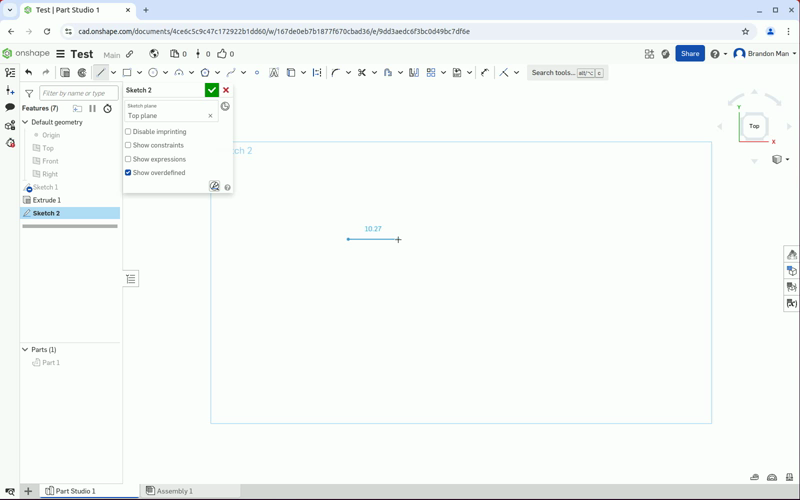
click(398, 239)
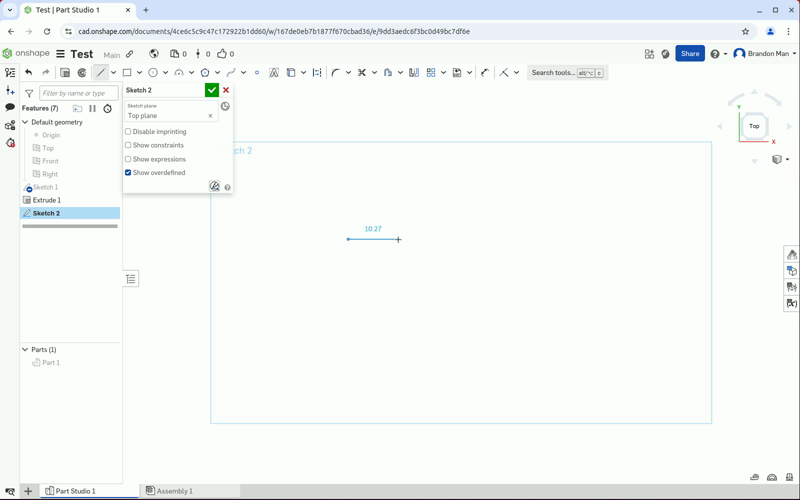
key_up(shift)
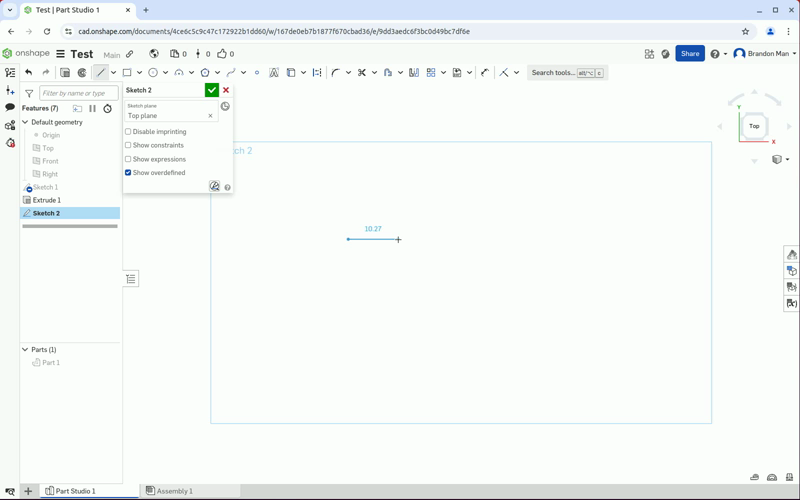
key_down(shift)
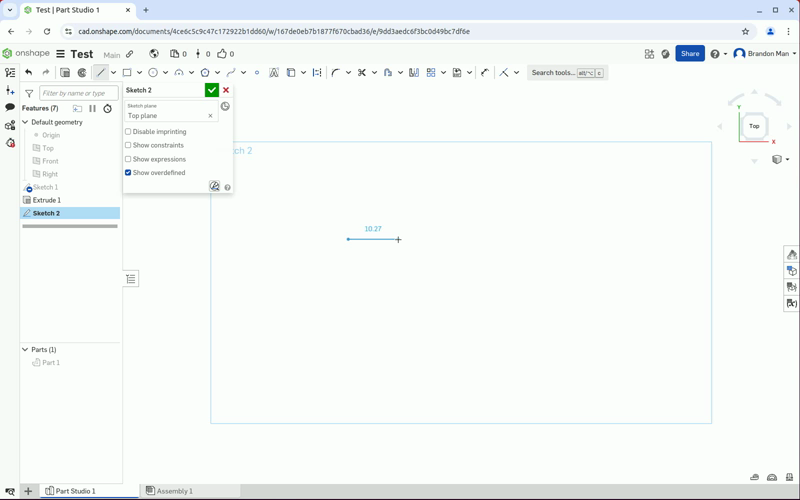
mouse_move(428, 239)
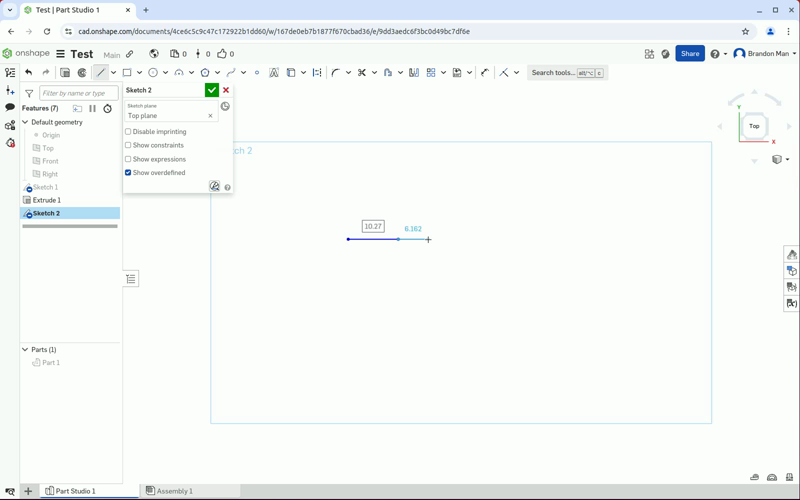
mouse_move(398, 210)
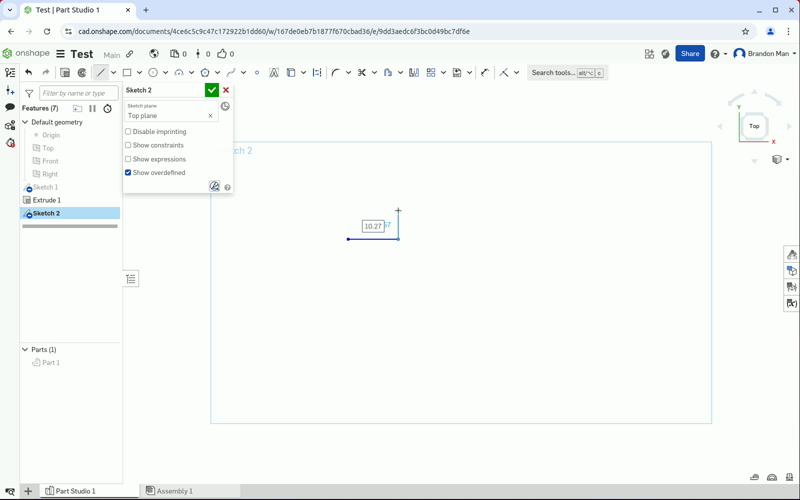
click(398, 210)
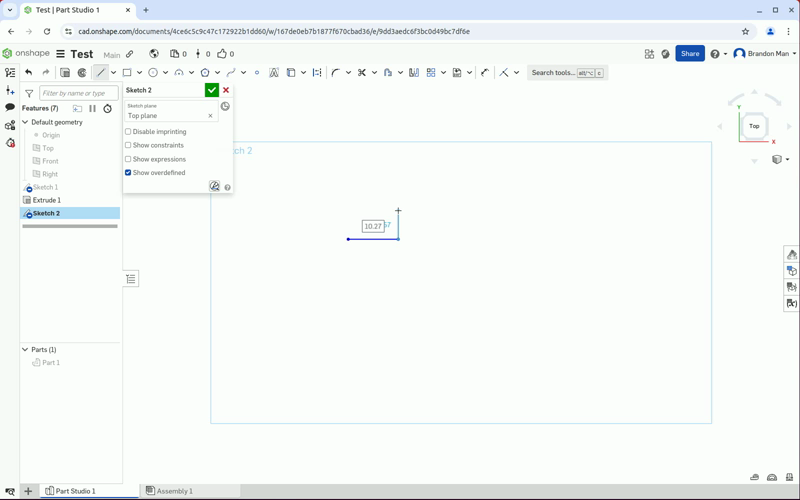
key_up(shift)
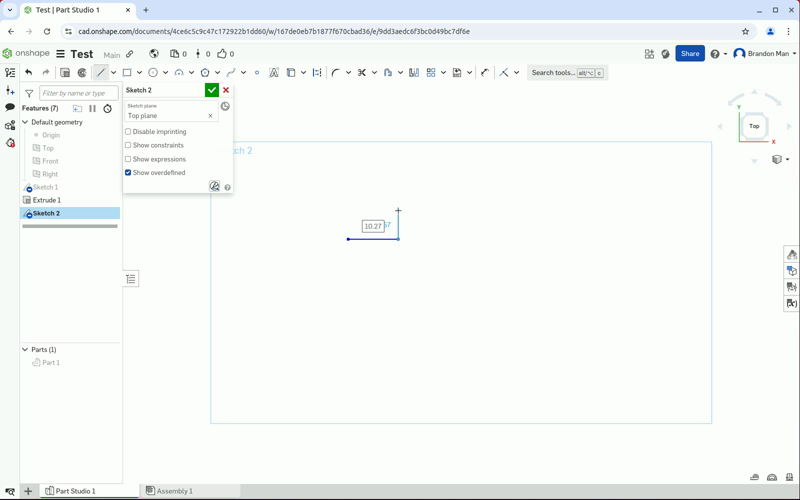
key_down(shift)
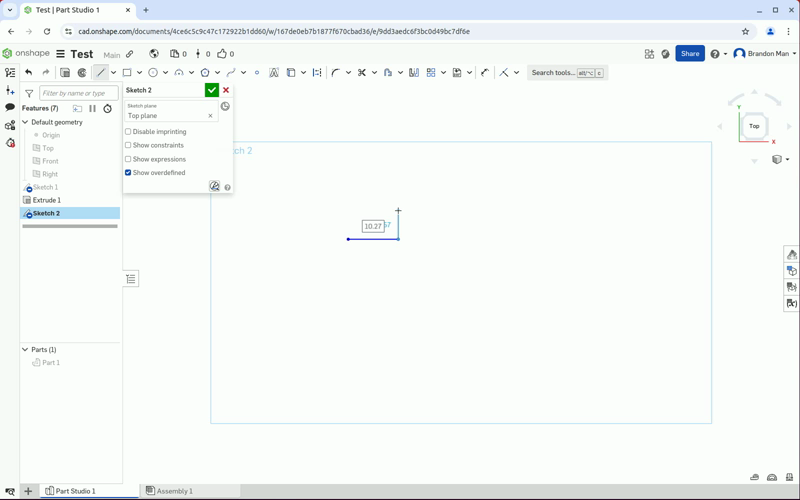
mouse_move(428, 210)
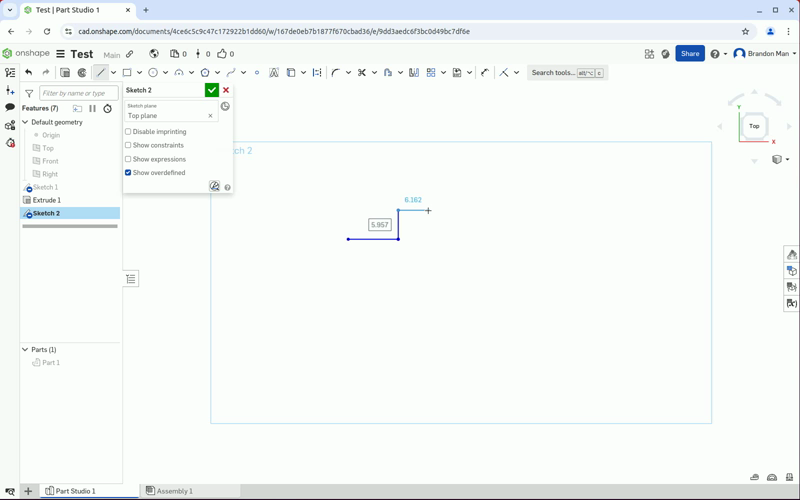
mouse_move(348, 210)
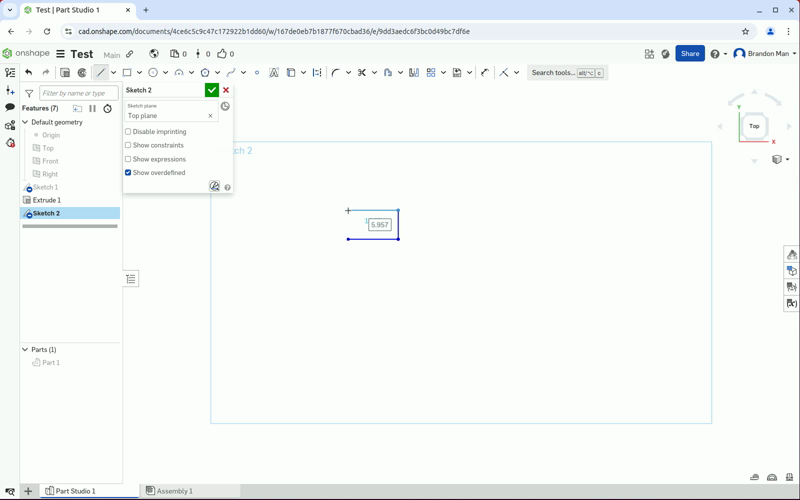
click(348, 210)
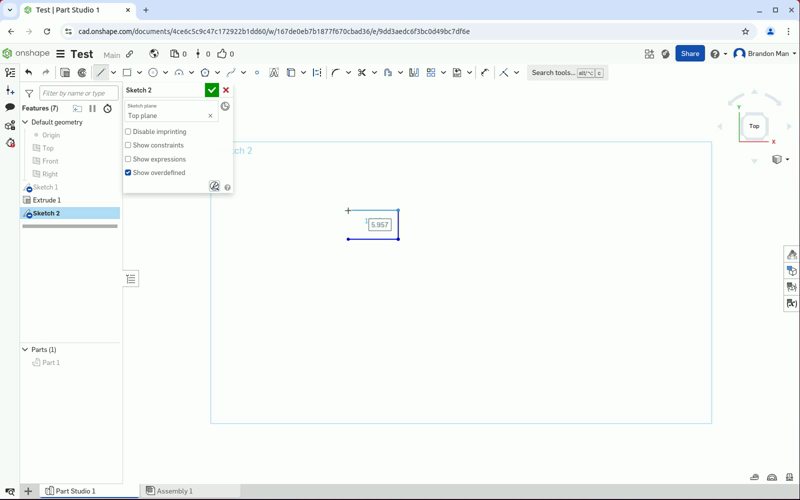
key_up(shift)
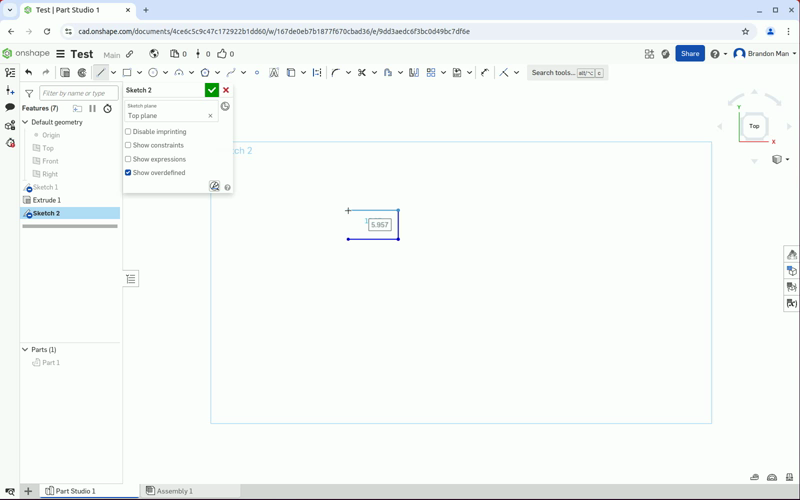
mouse_move(378, 210)
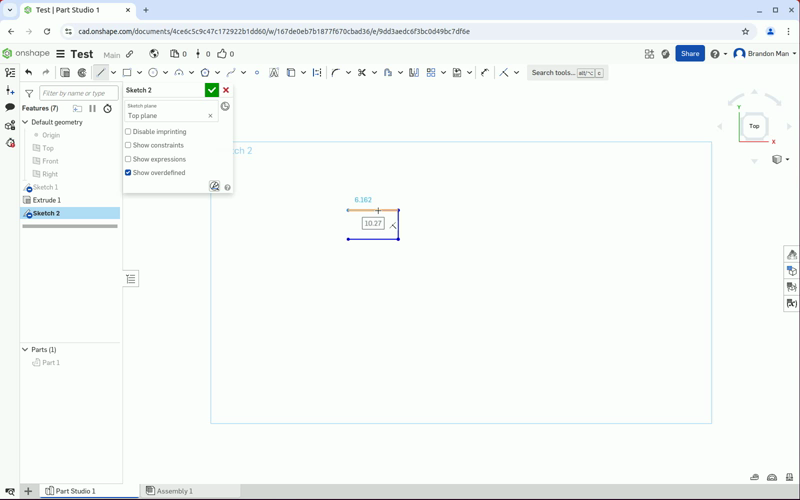
key_down(shift)
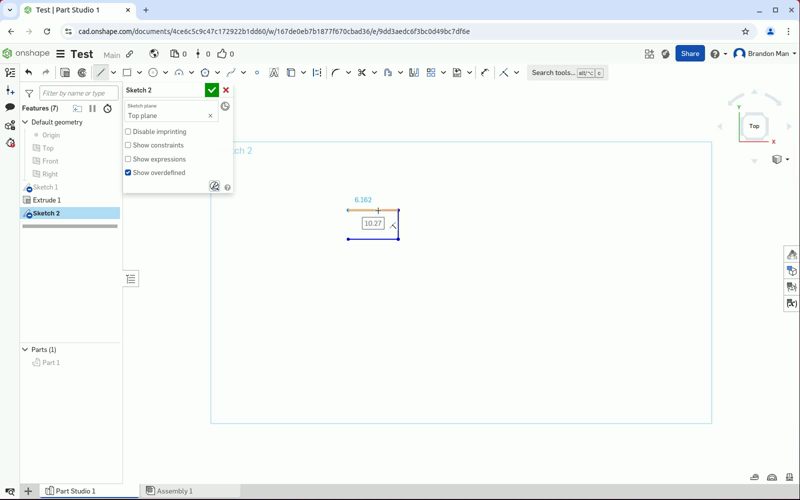
mouse_move(348, 239)
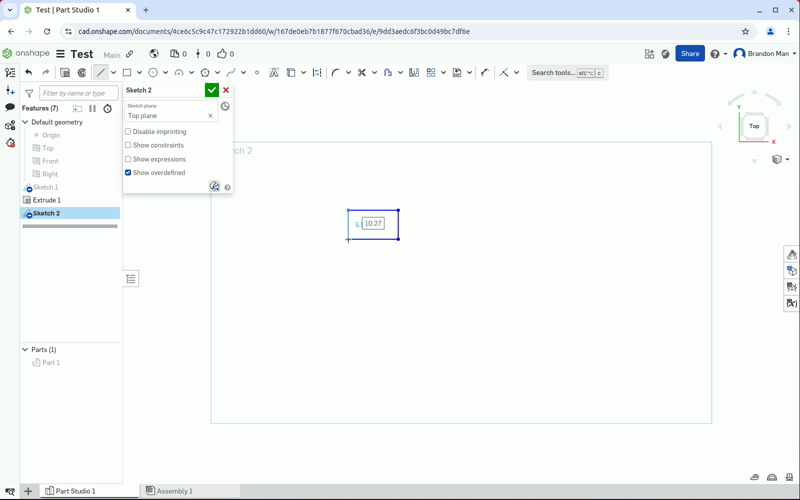
key_up(shift)
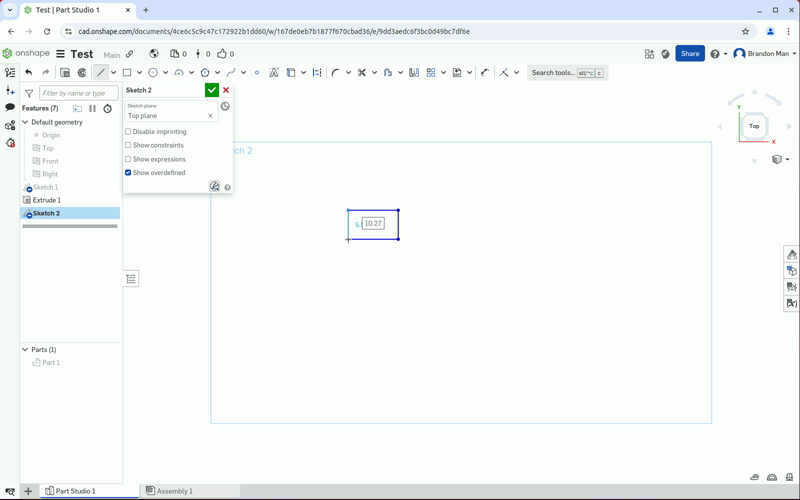
click(348, 239)
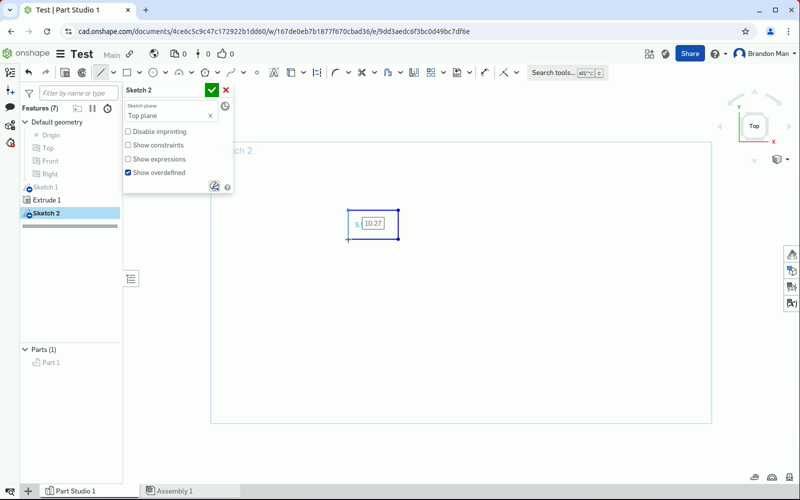
key(esc)
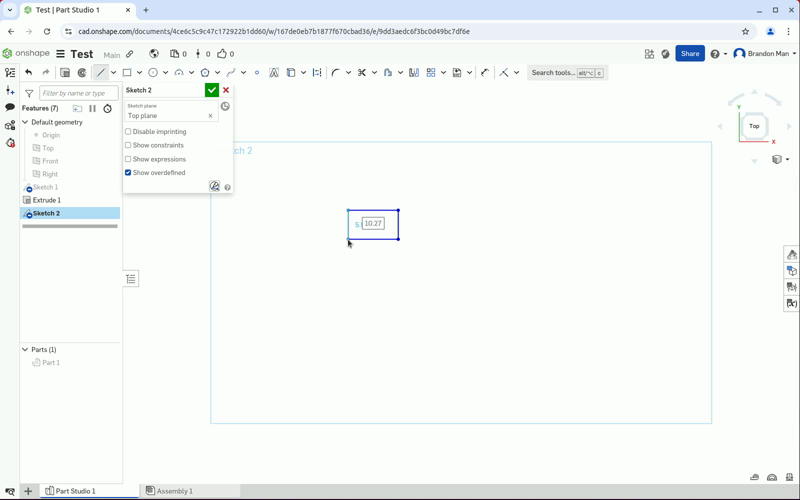
mouse_move(375, 224)
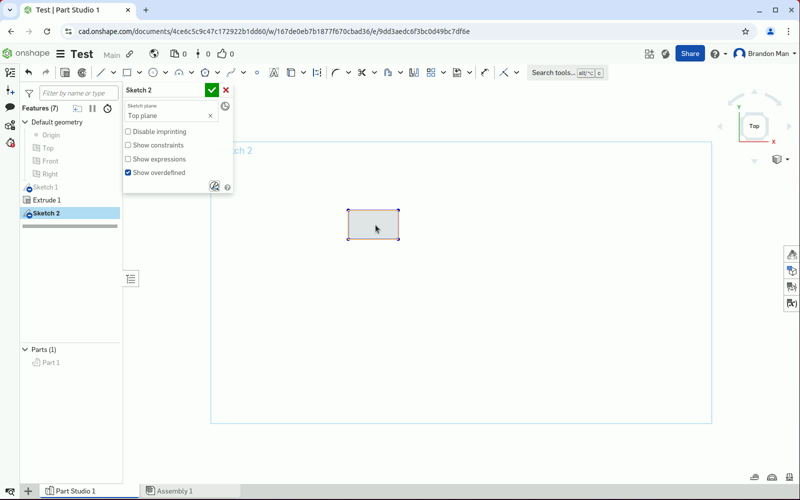
scroll(6)
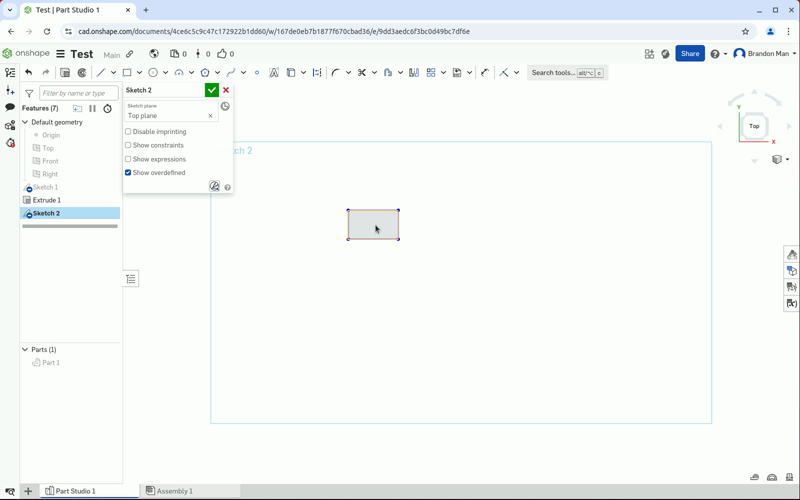
scroll(6)
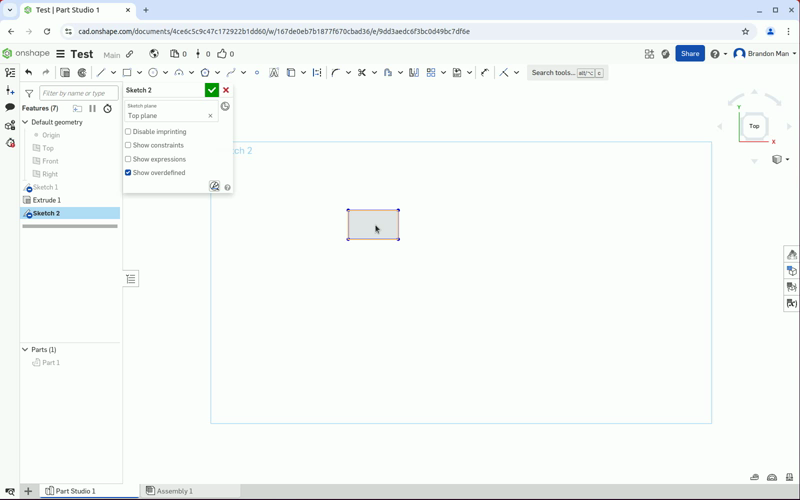
scroll(6)
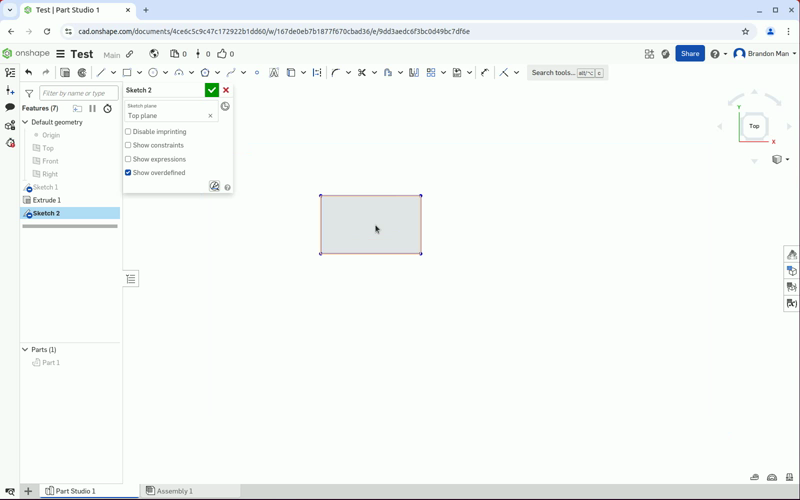
scroll(6)
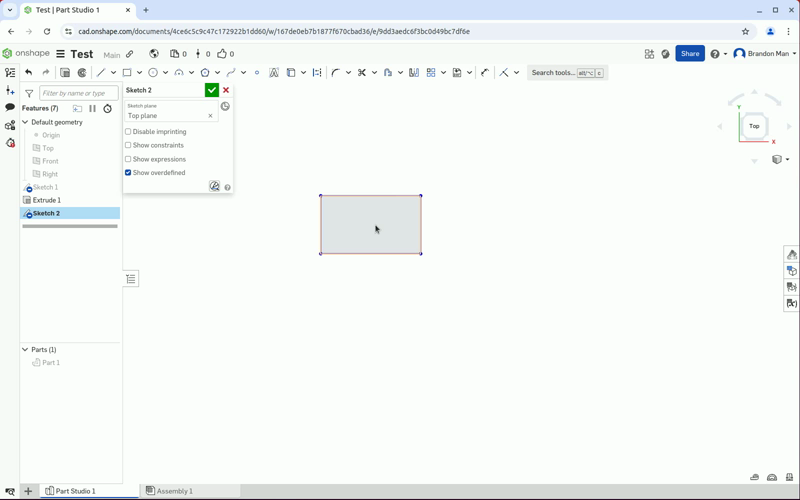
scroll(6)
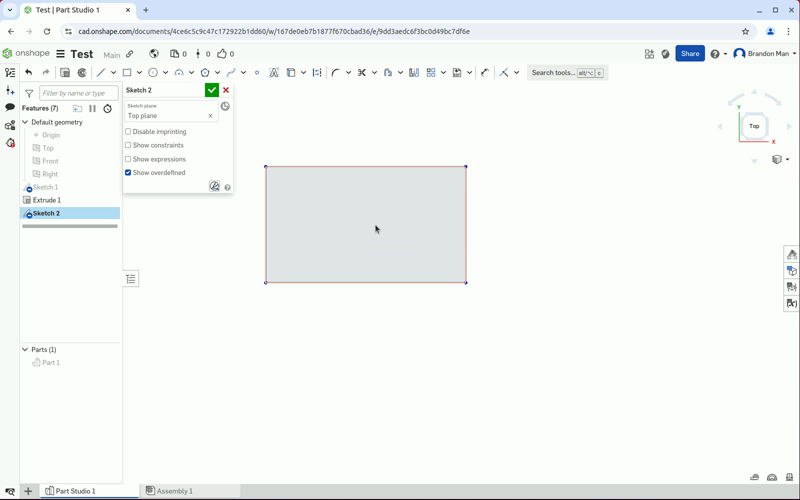
scroll(6)
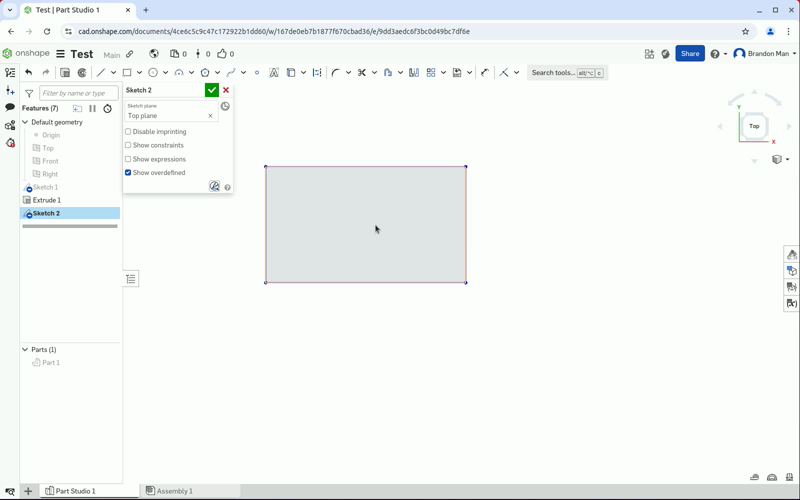
scroll(6)
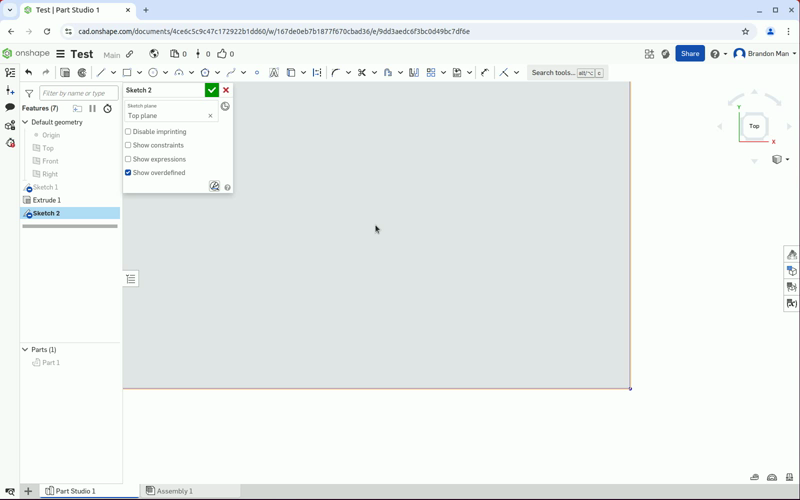
click(375, 224)
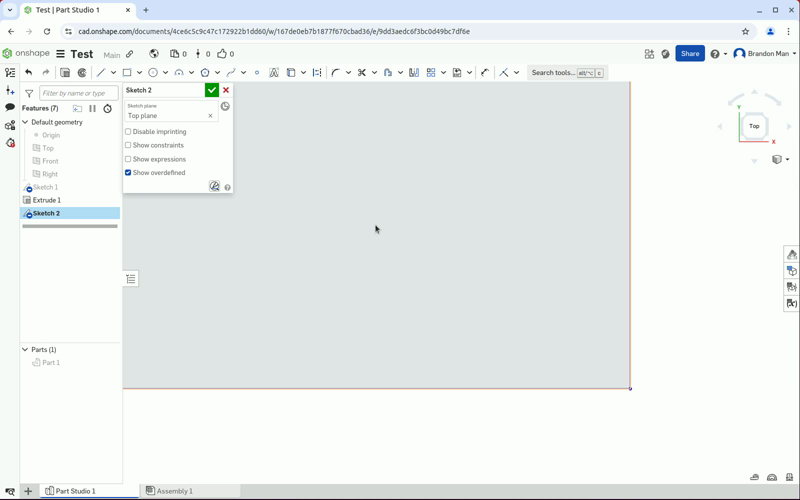
scroll(-6)
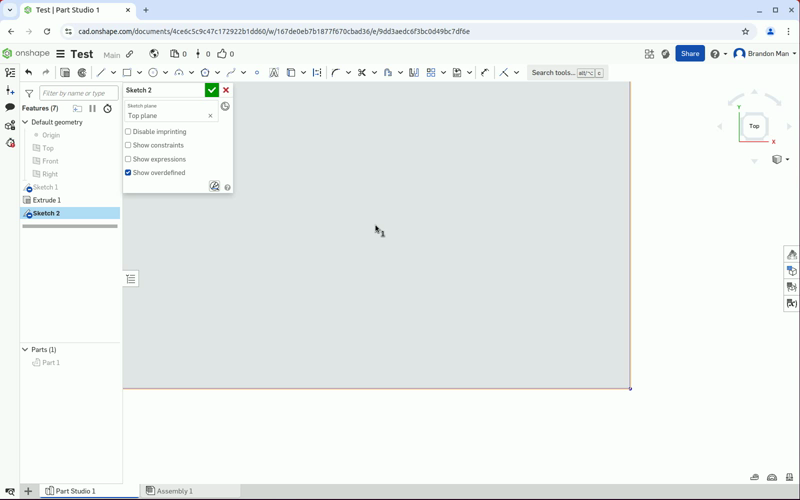
scroll(-6)
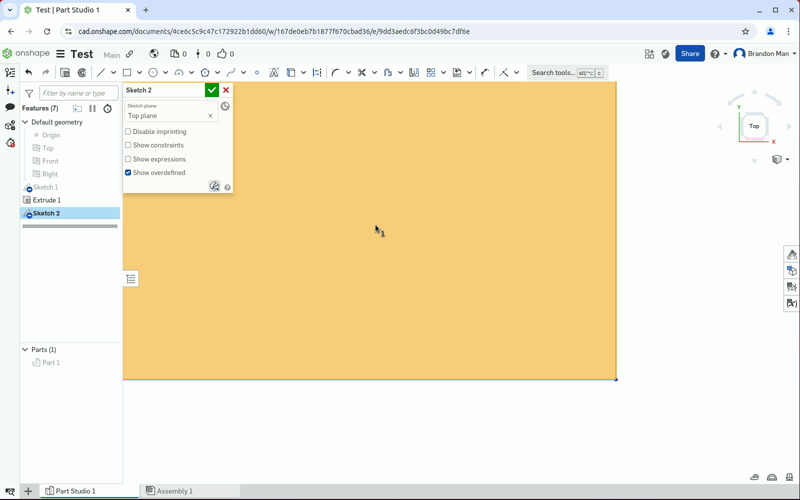
scroll(-6)
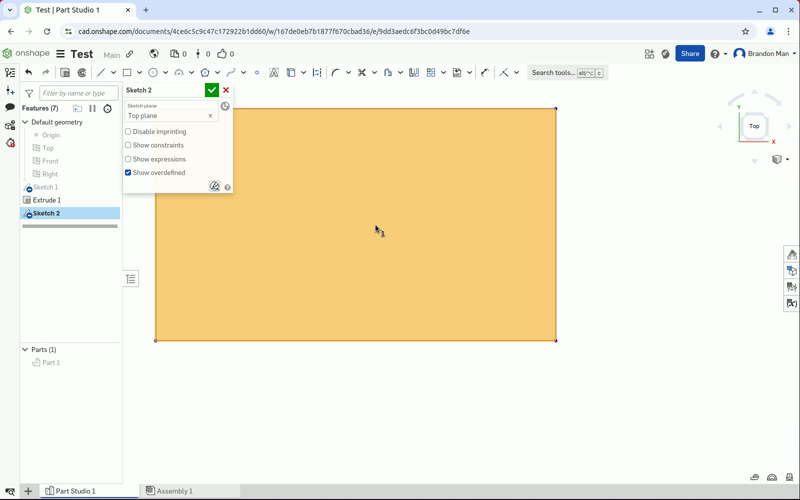
scroll(-6)
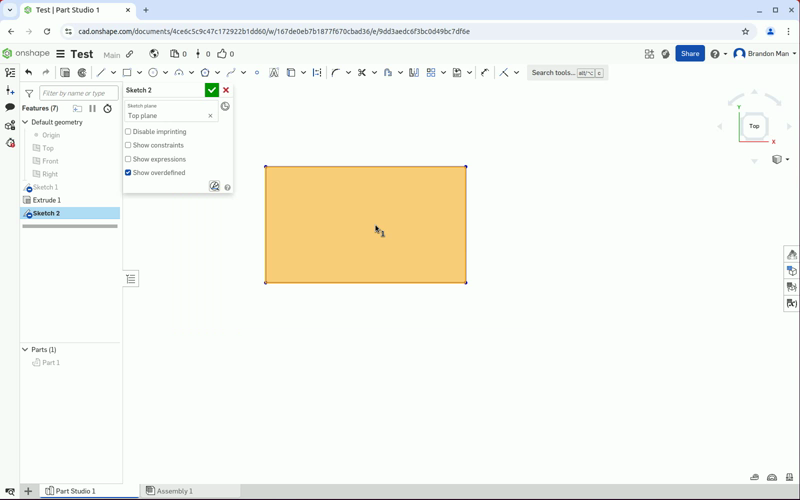
scroll(-6)
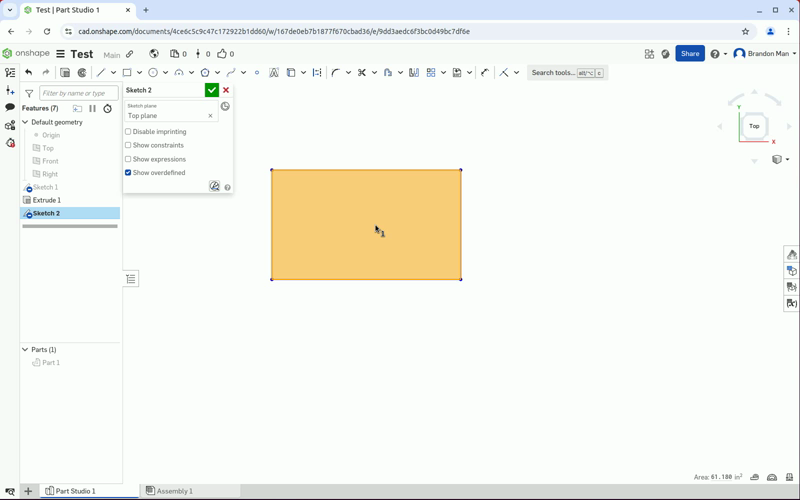
scroll(-6)
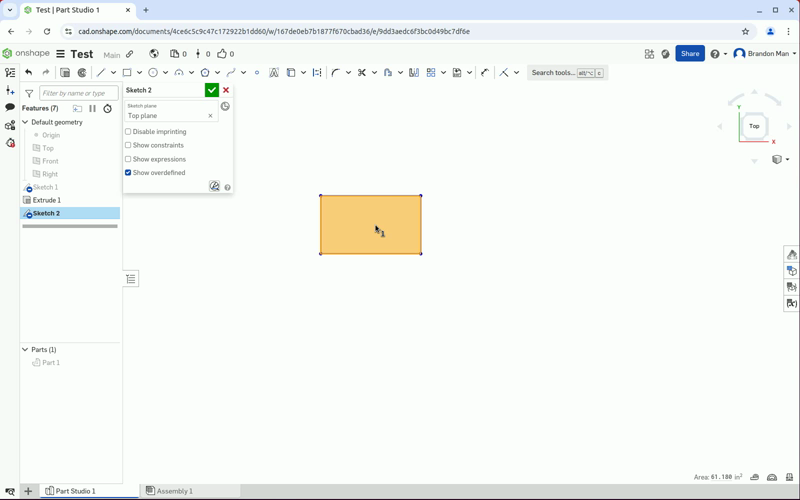
scroll(-6)
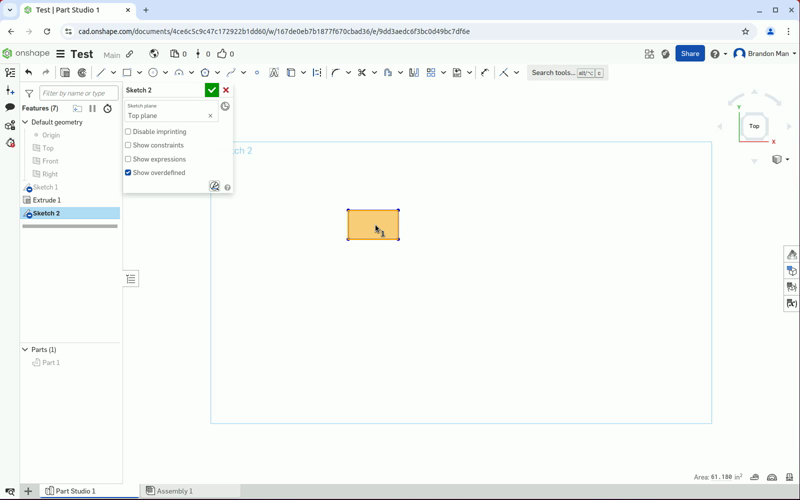
mouse_move(73, 352)
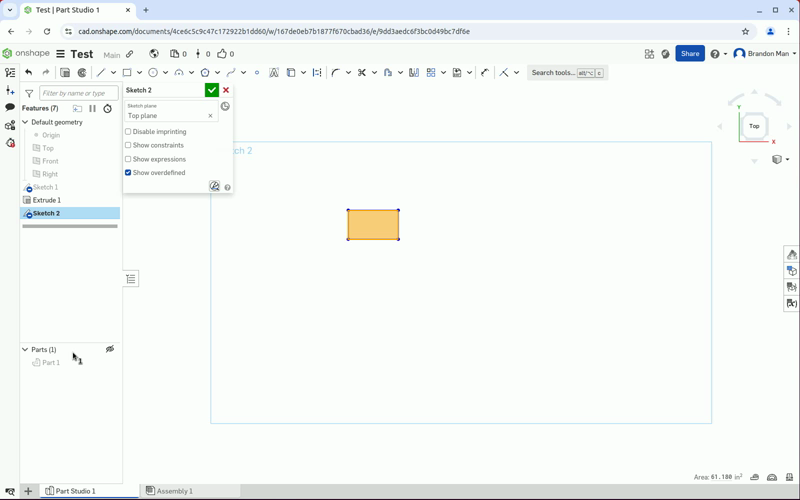
key(shift+y)
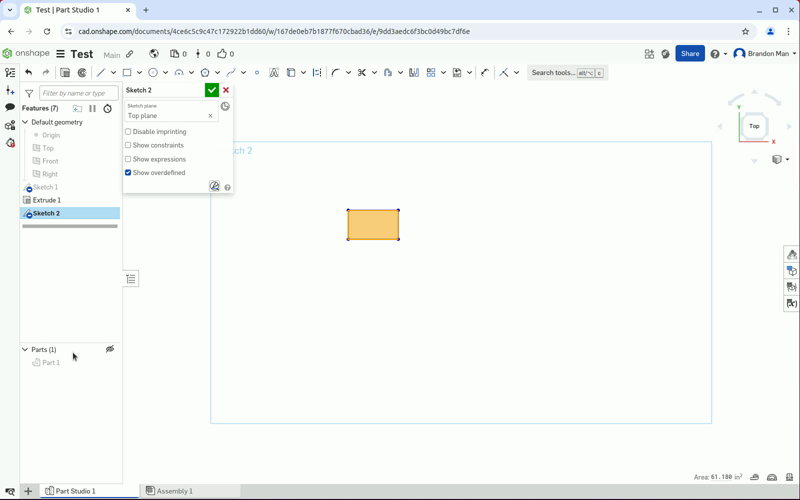
key(shift+e)
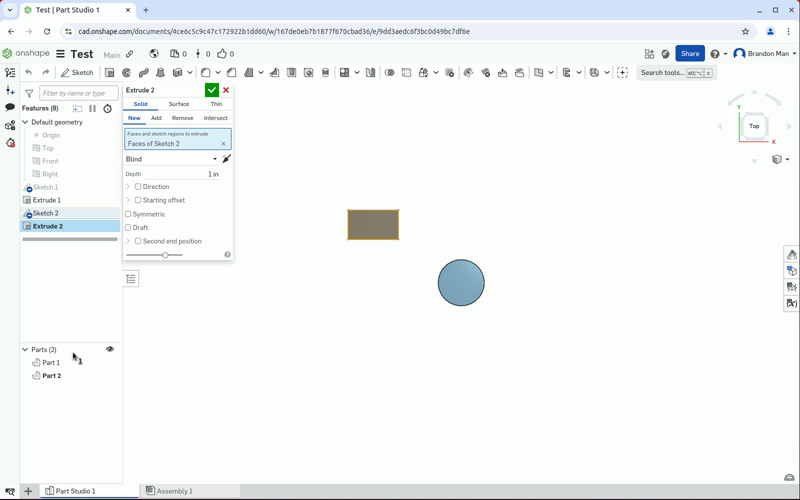
mouse_move(143, 106)
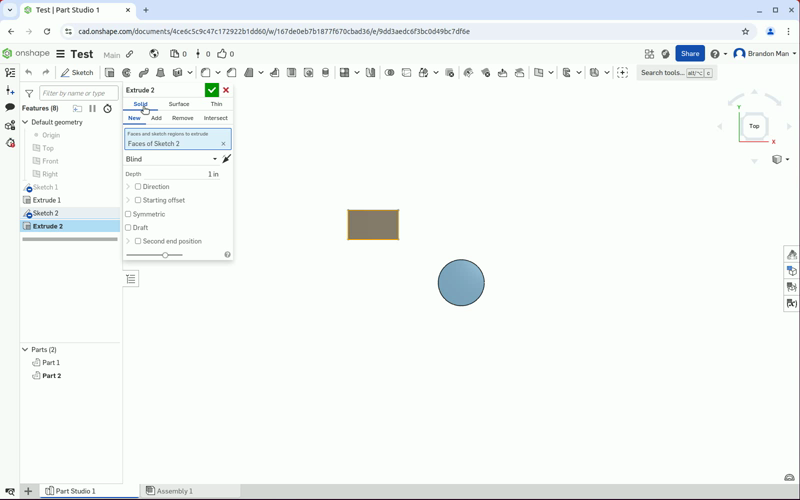
click(143, 106)
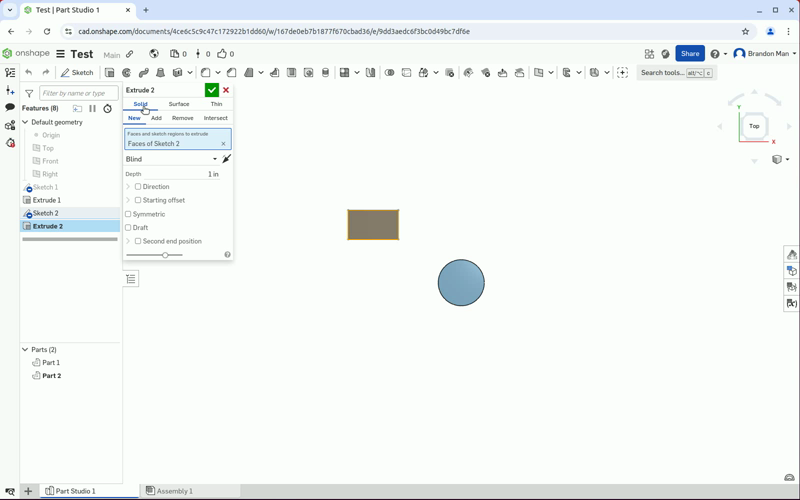
mouse_move(137, 120)
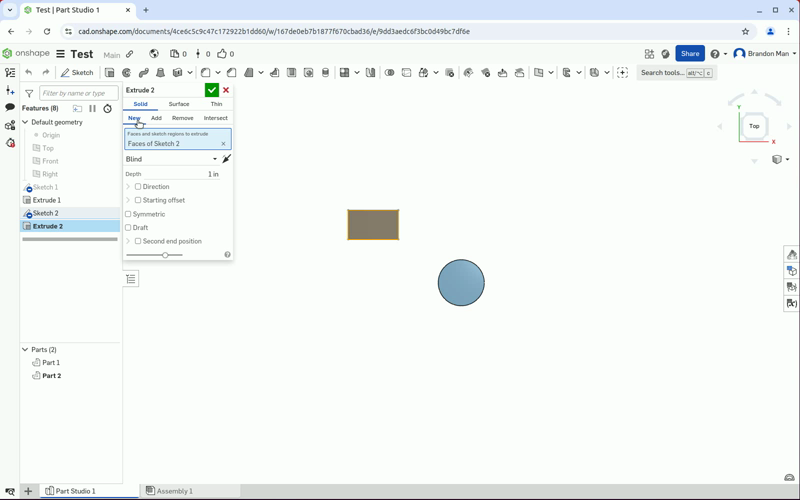
click(137, 120)
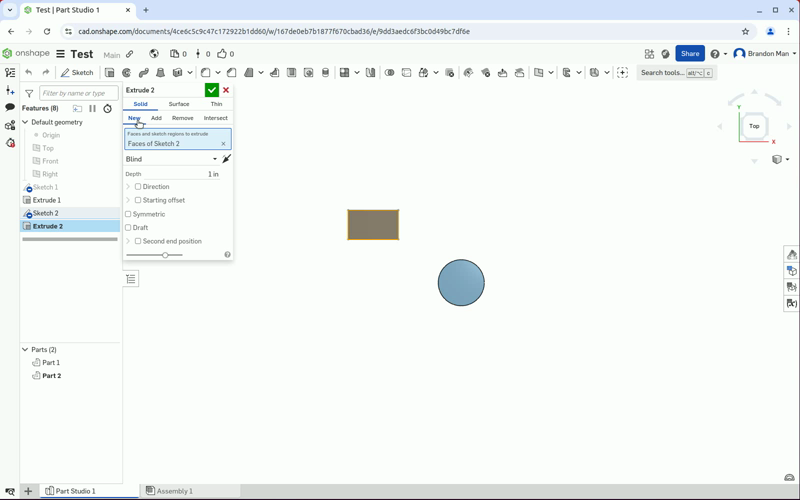
key(tab, 4)
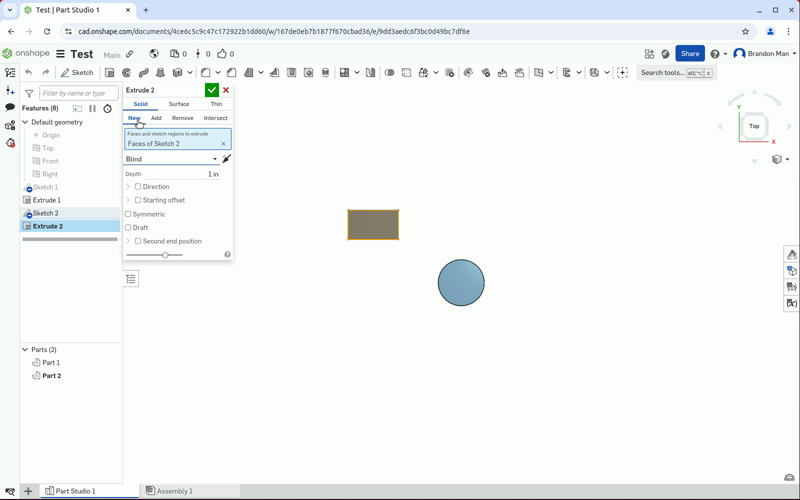
text(9.147)
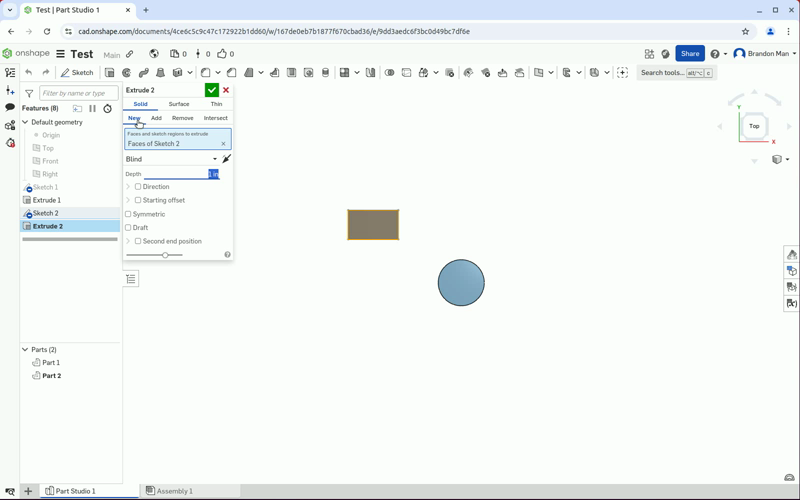
key(enter)
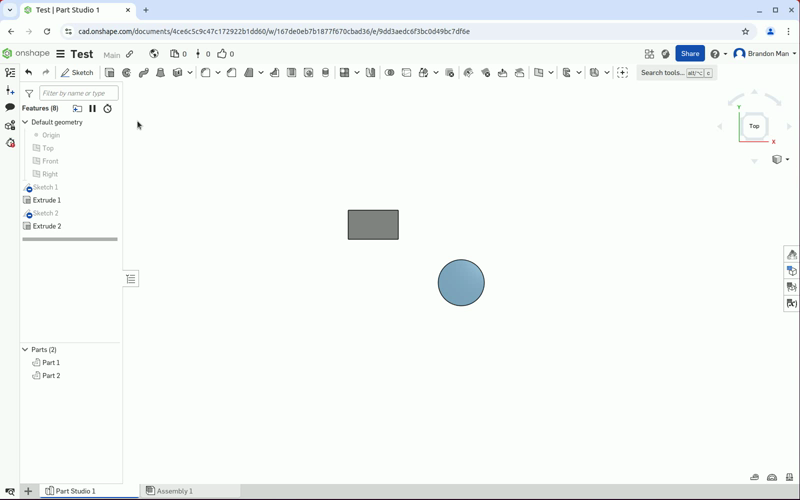
key(shift+h)
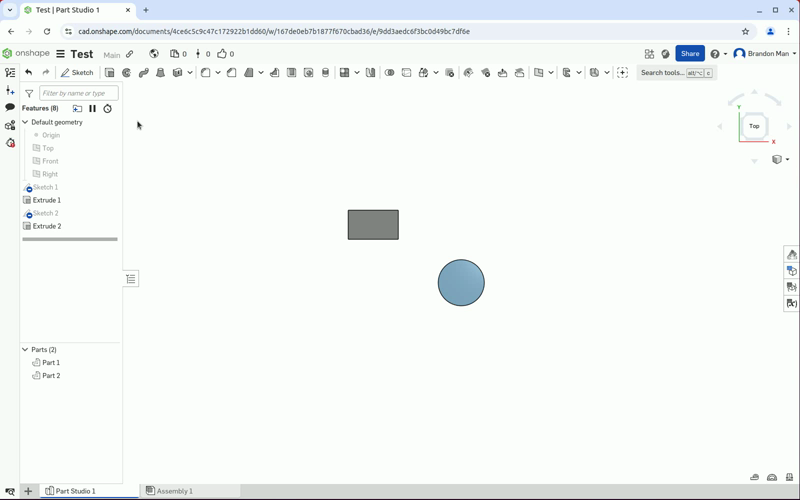
key(shift+h)
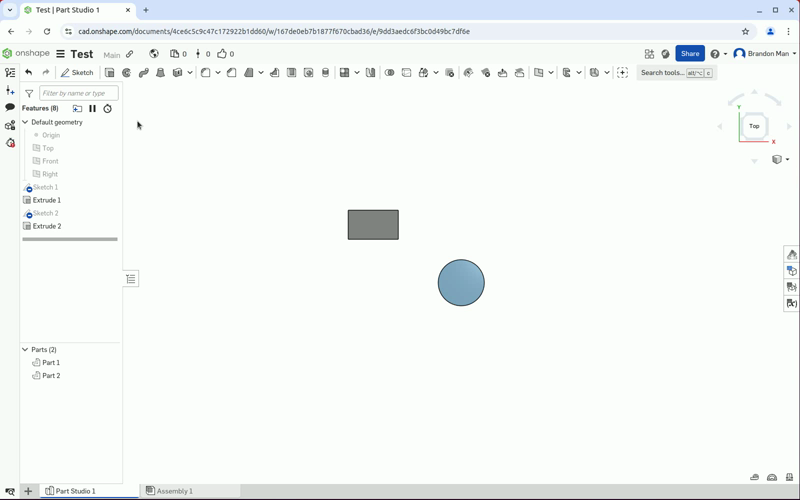
key(shift+7)
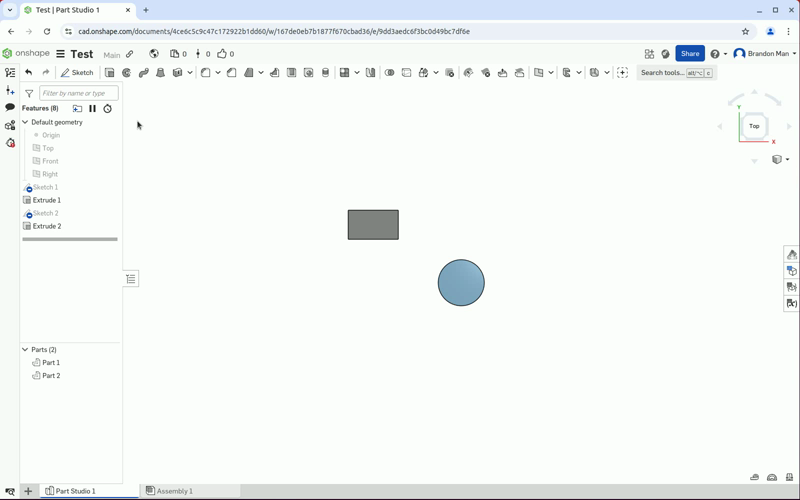
key(up, 3)
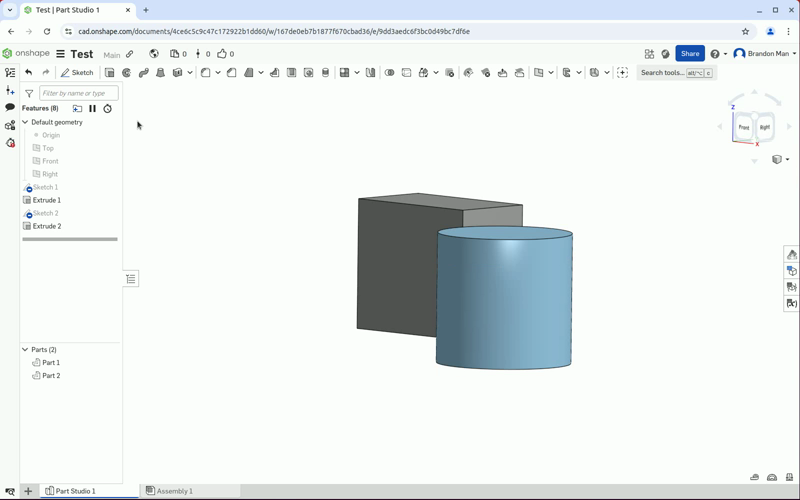
key(left, 3)
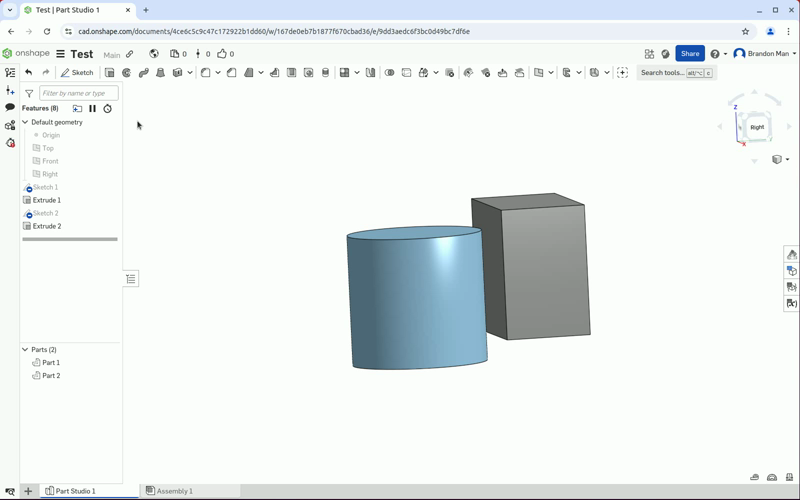
key(right, 3)
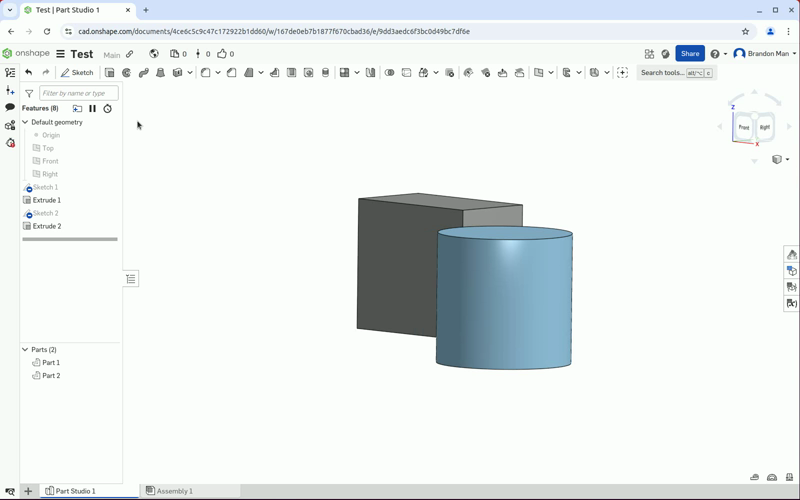
key(down, 3)
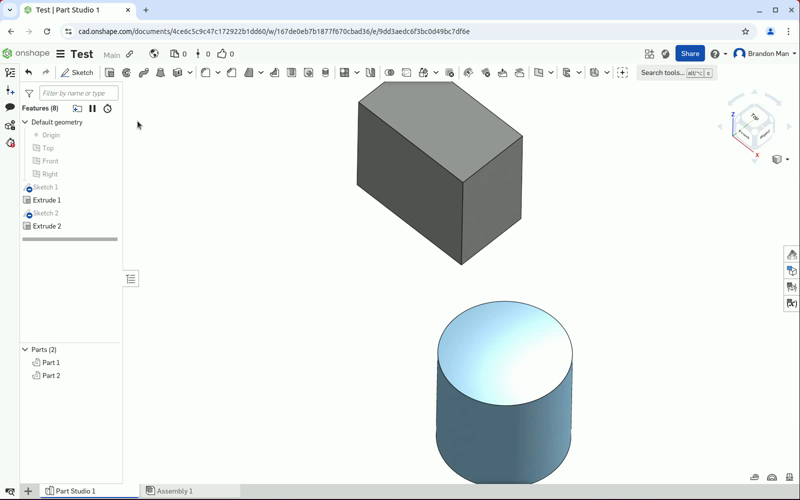
mouse_move(73, 189)
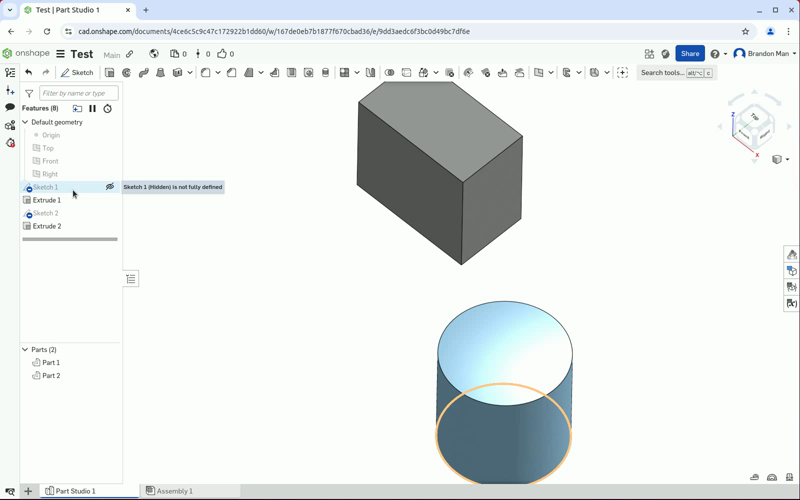
click(73, 189)